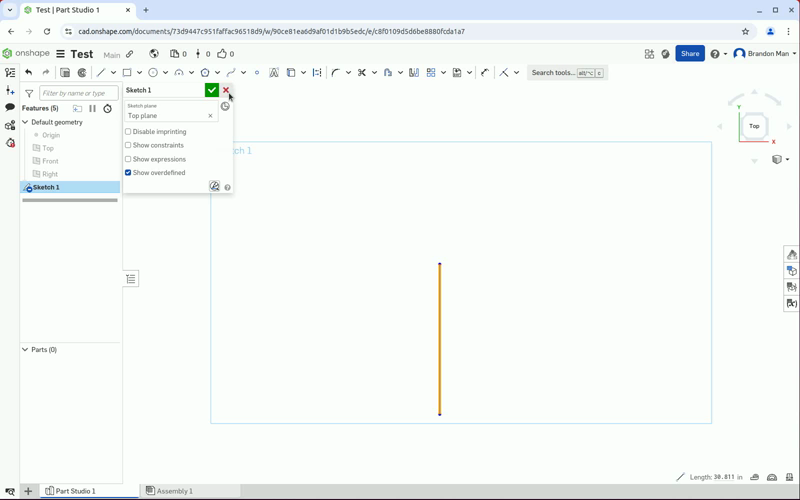
key(shift+h)
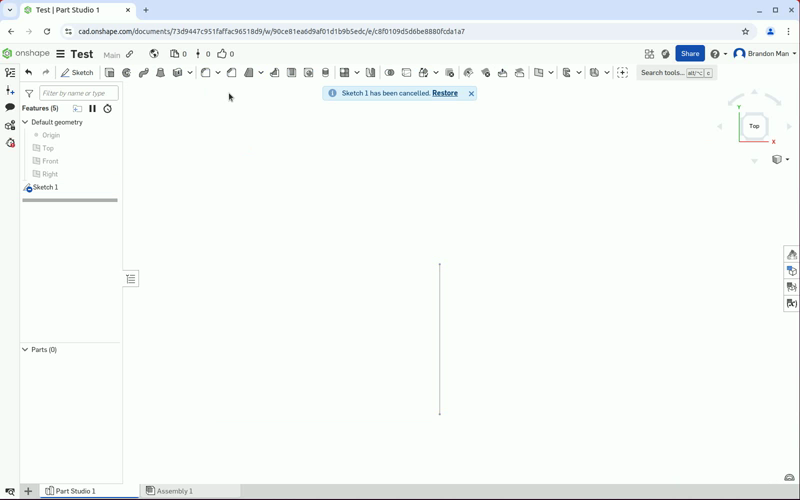
key(shift+s)
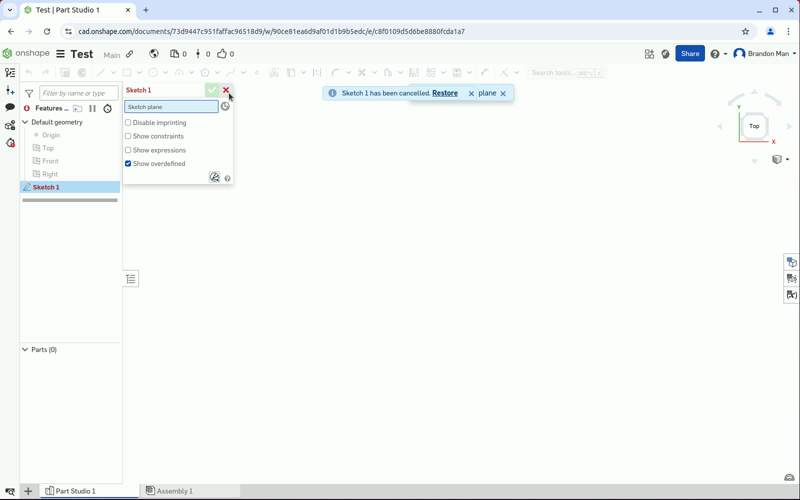
mouse_move(73, 150)
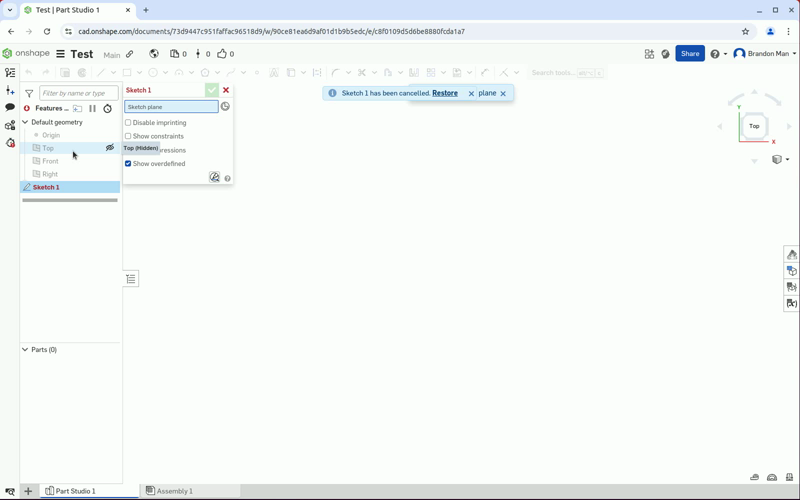
click(73, 150)
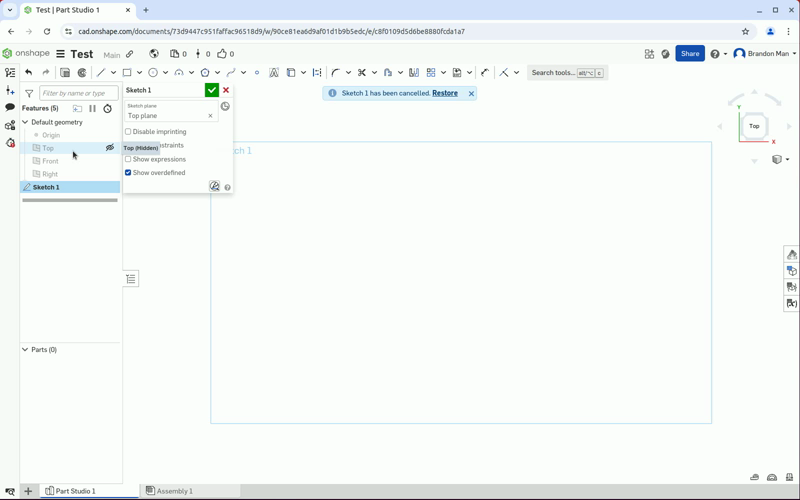
mouse_move(73, 352)
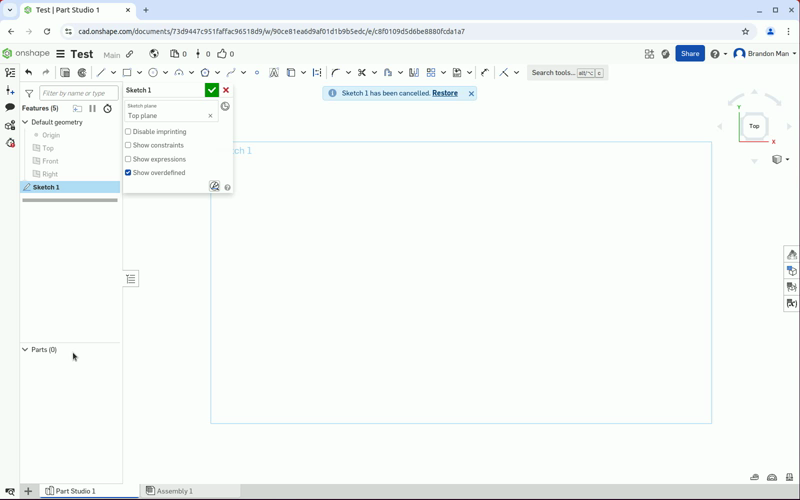
key(y)
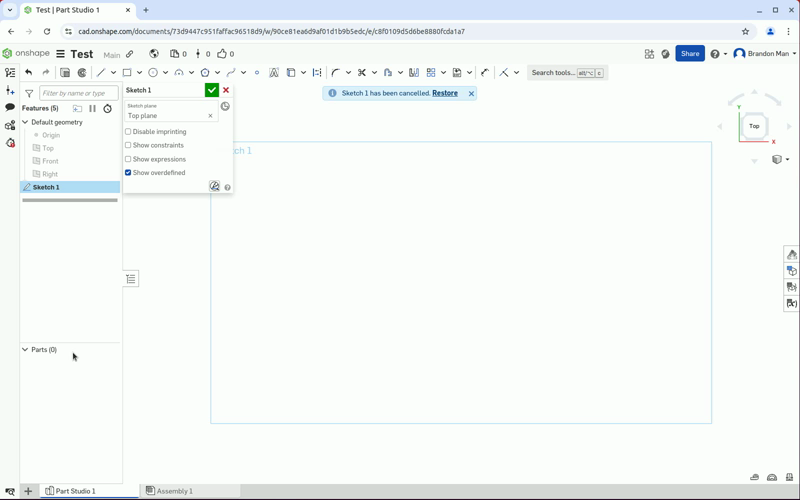
key(l)
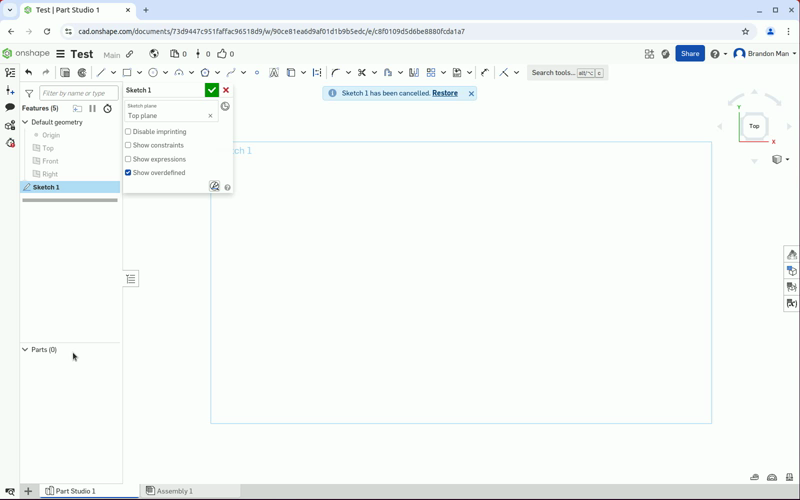
key_down(shift)
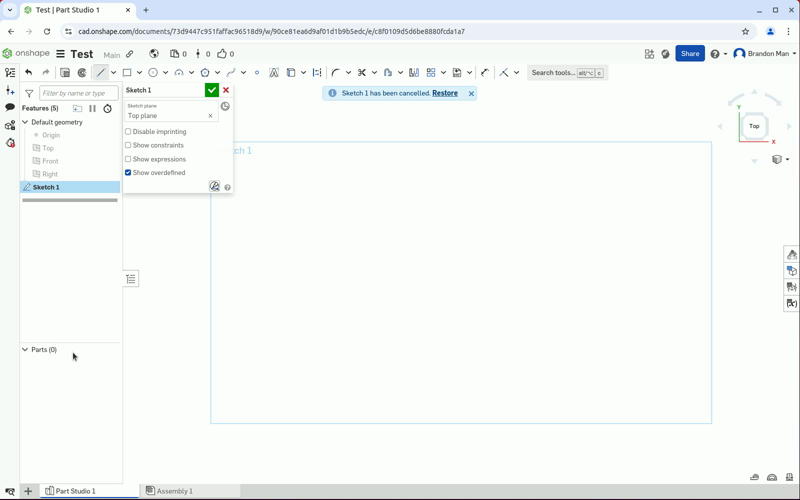
mouse_move(401, 346)
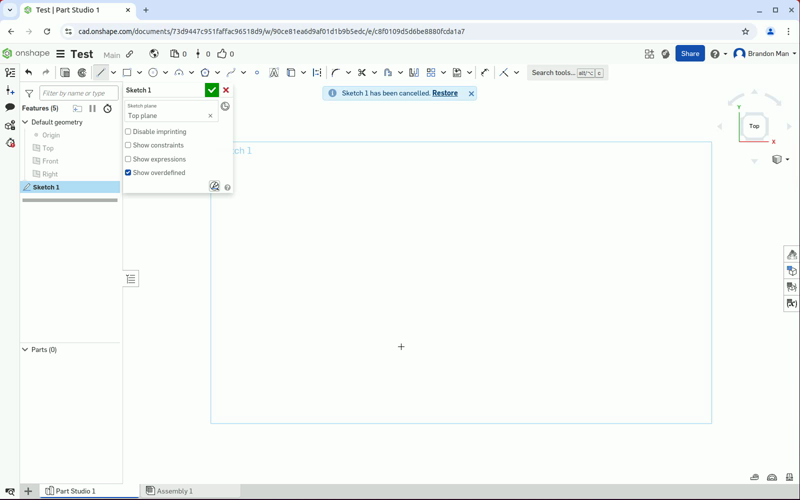
click(401, 346)
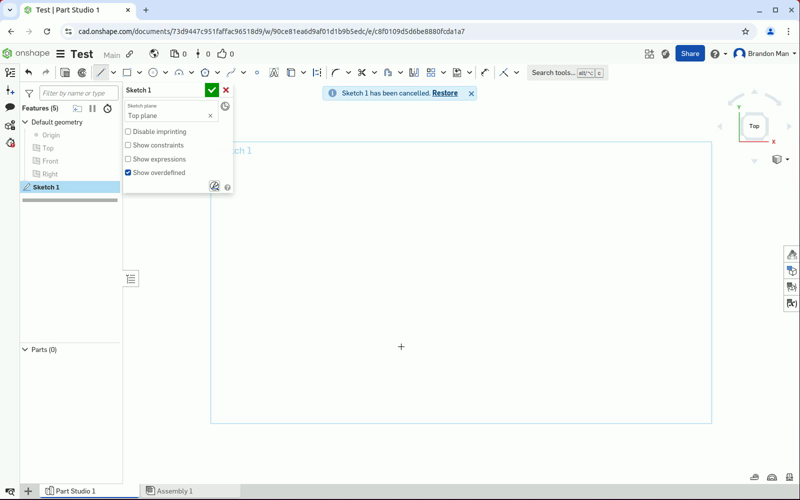
key_up(shift)
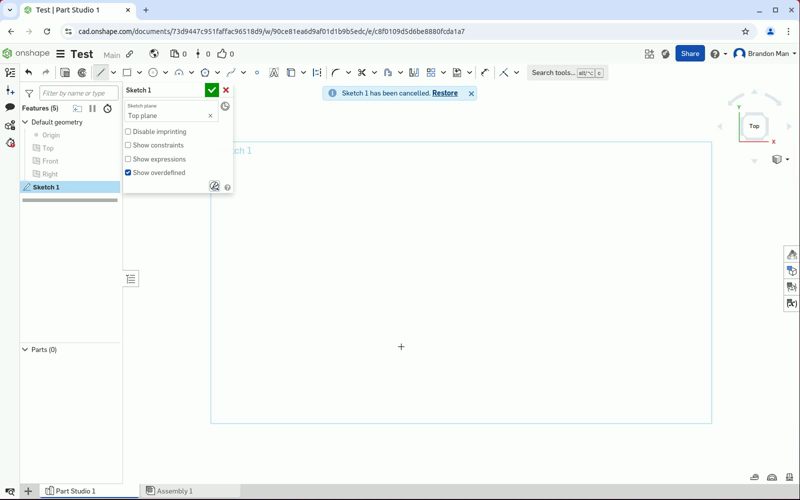
key_down(shift)
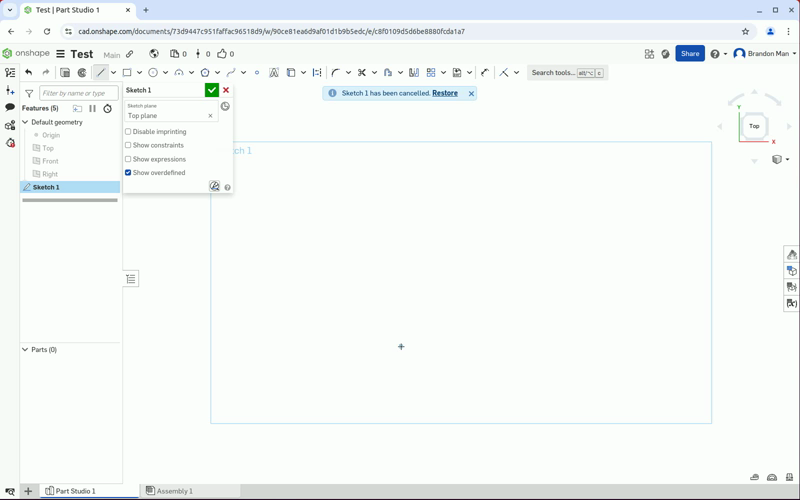
mouse_move(460, 283)
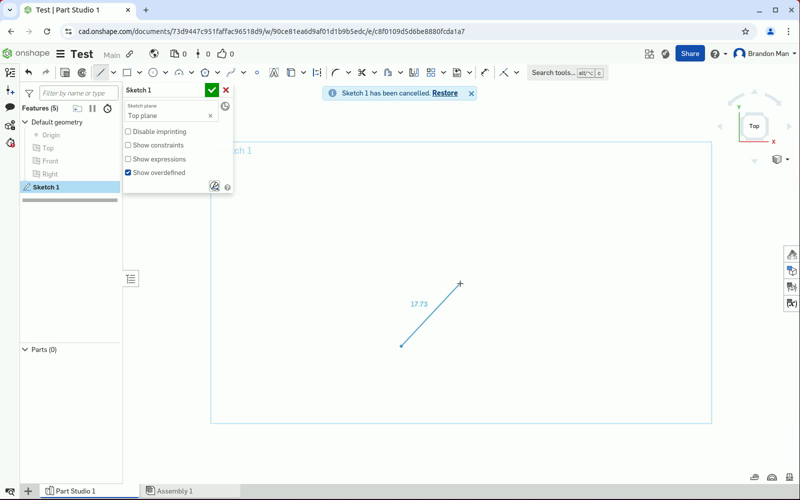
click(460, 283)
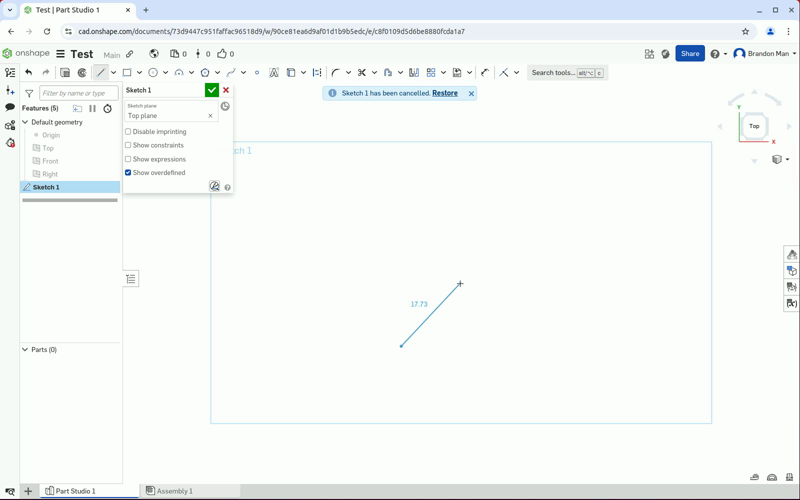
key_up(shift)
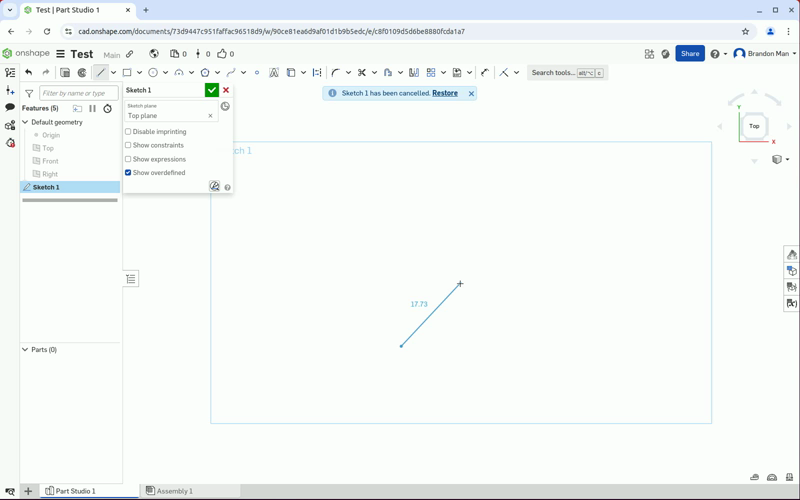
key_down(shift)
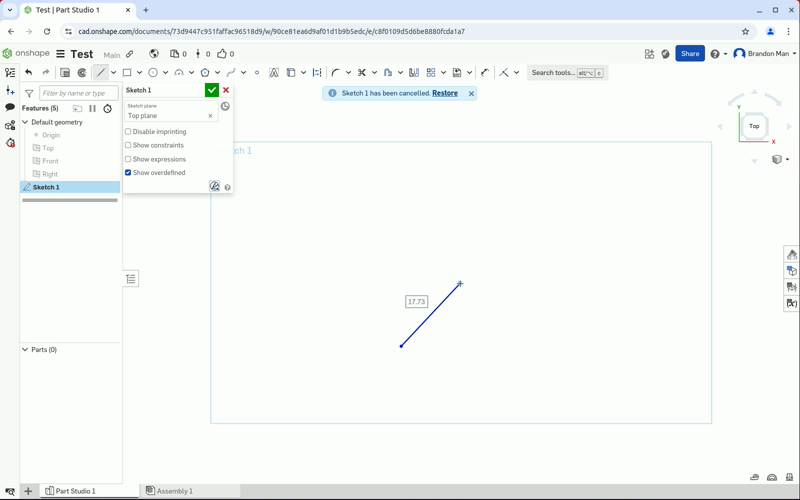
mouse_move(401, 218)
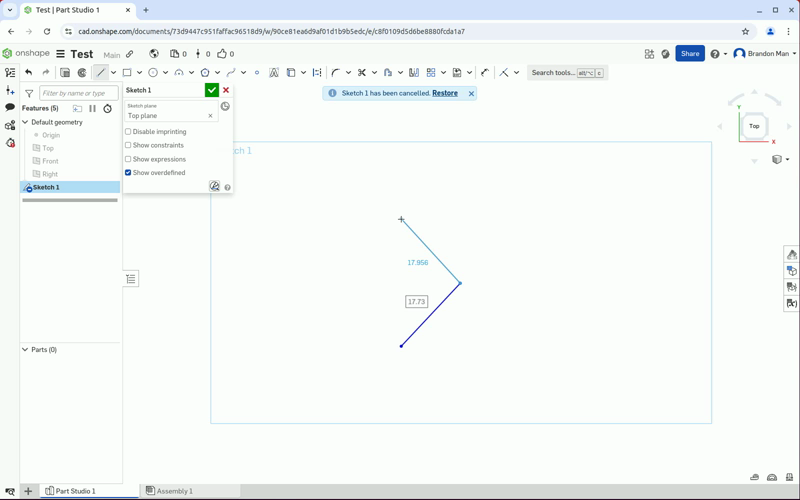
click(401, 218)
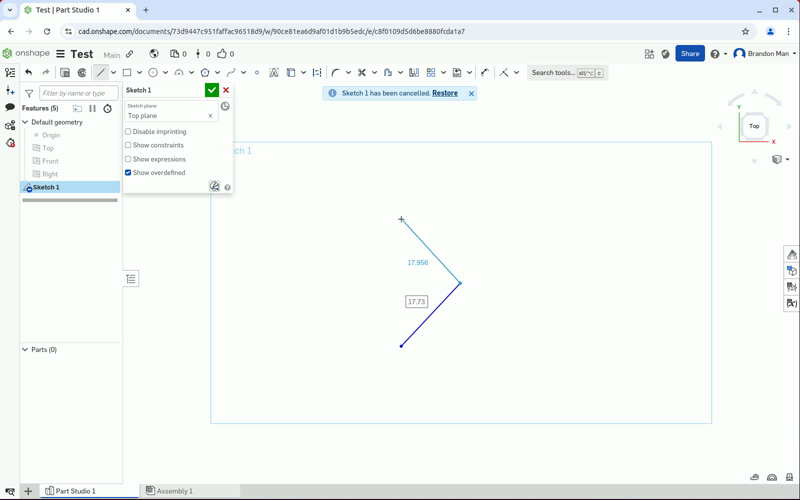
key_up(shift)
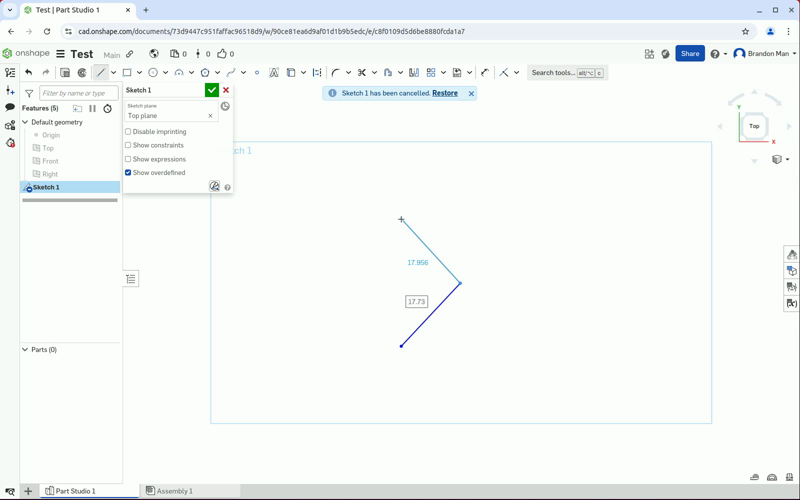
key_down(shift)
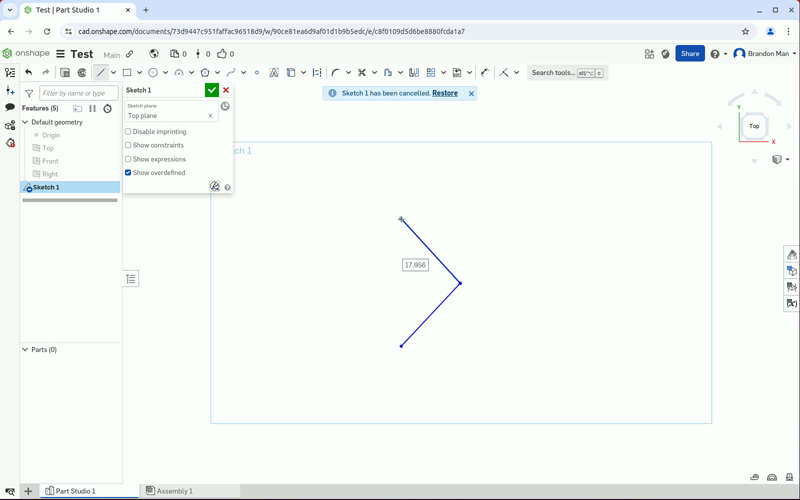
mouse_move(401, 346)
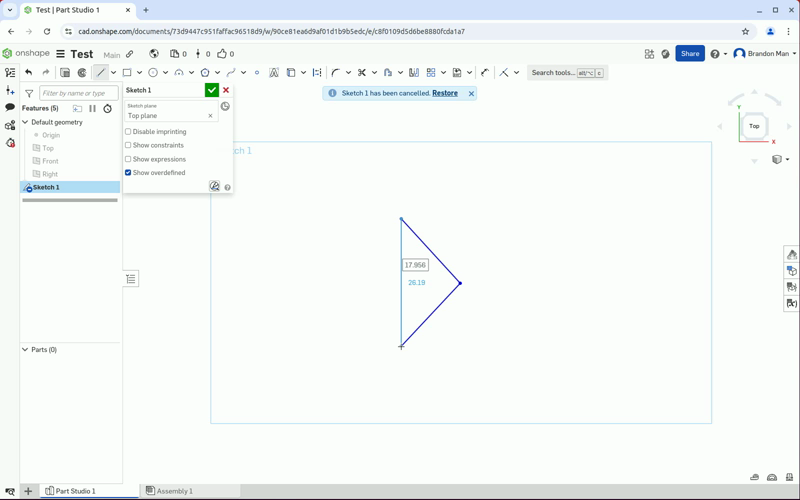
key_up(shift)
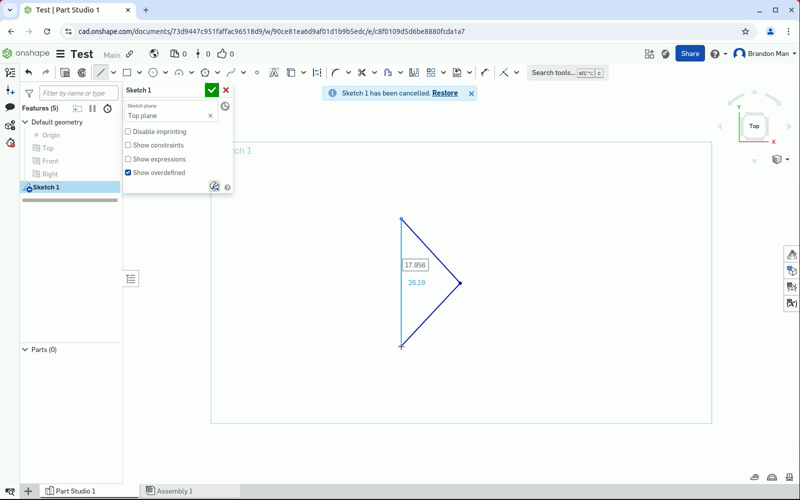
click(401, 346)
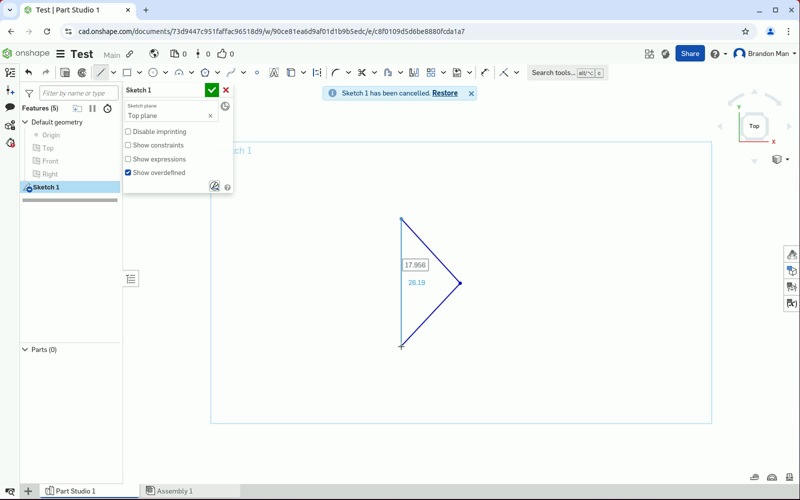
key(esc)
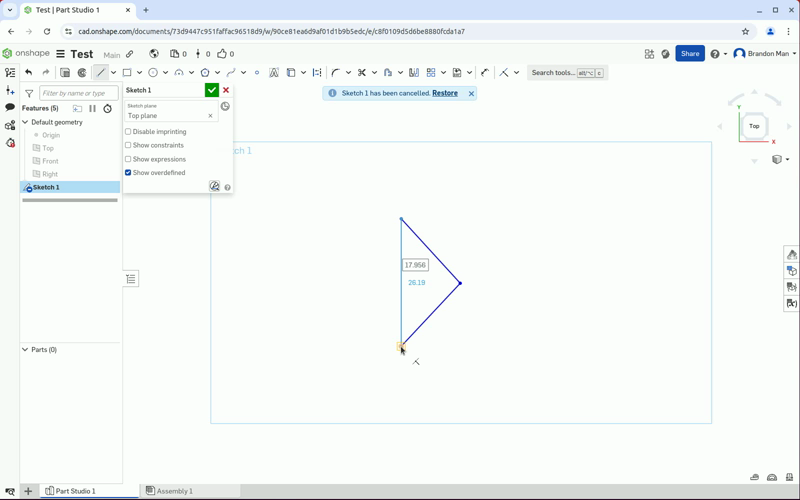
mouse_move(413, 319)
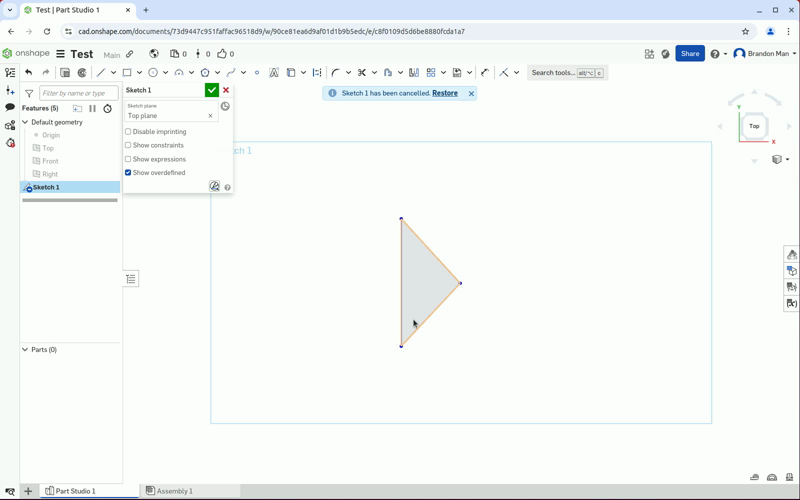
click(413, 319)
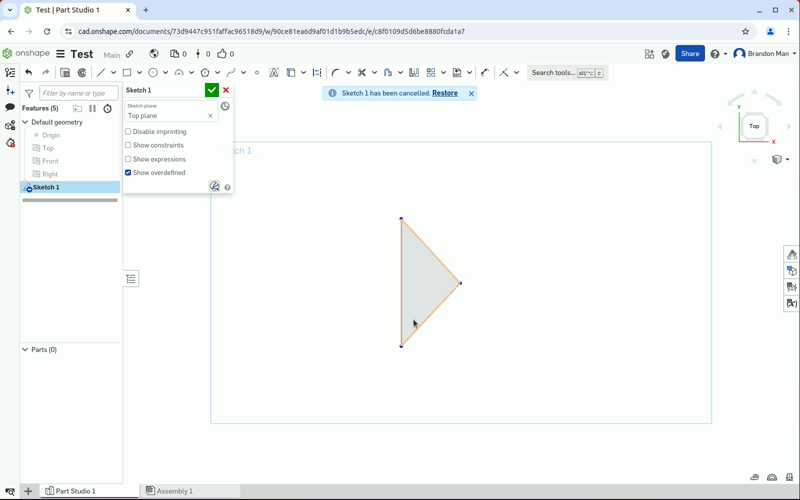
mouse_move(73, 352)
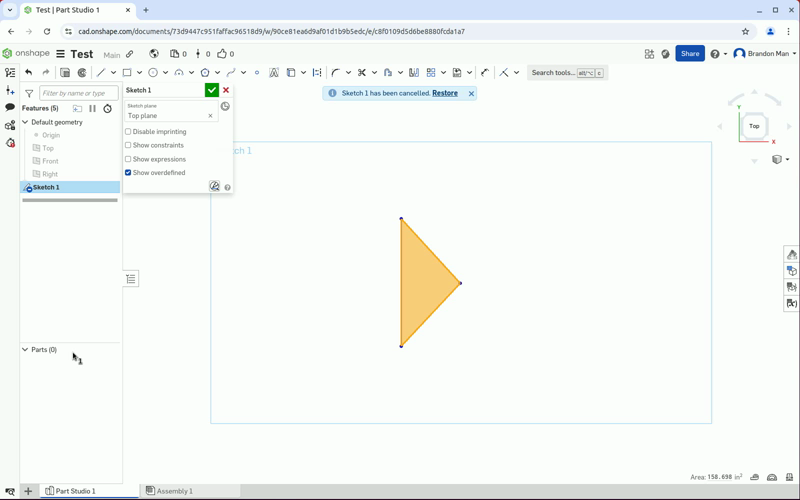
key(shift+y)
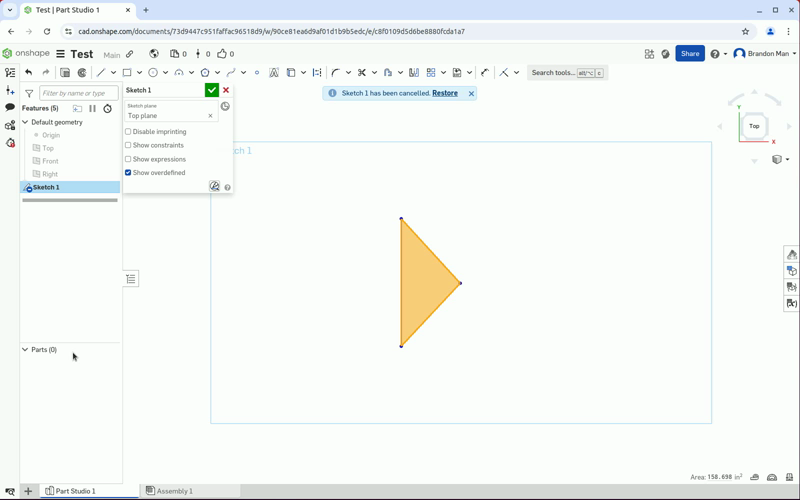
key(shift+e)
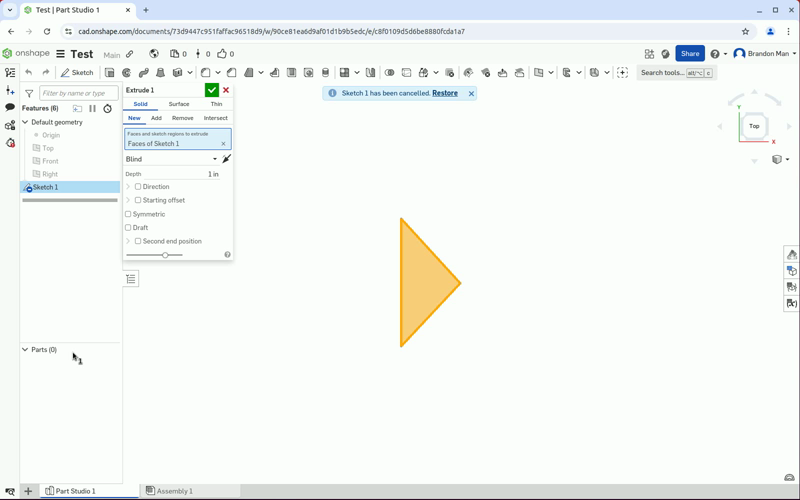
mouse_move(143, 106)
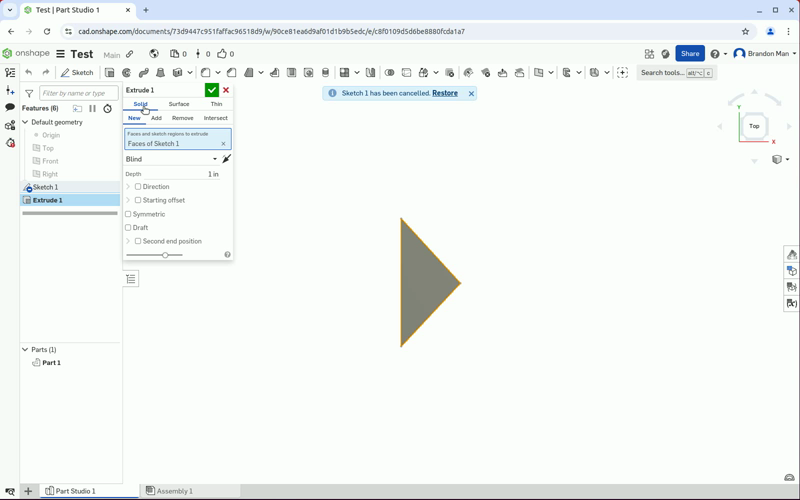
click(143, 106)
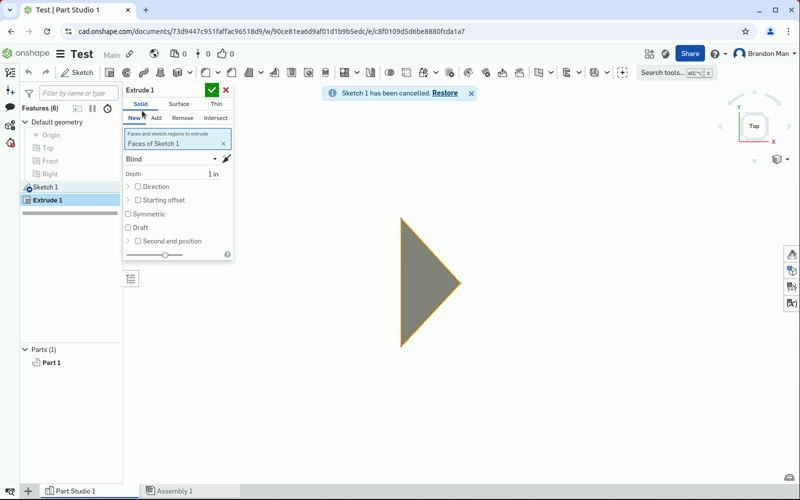
mouse_move(137, 120)
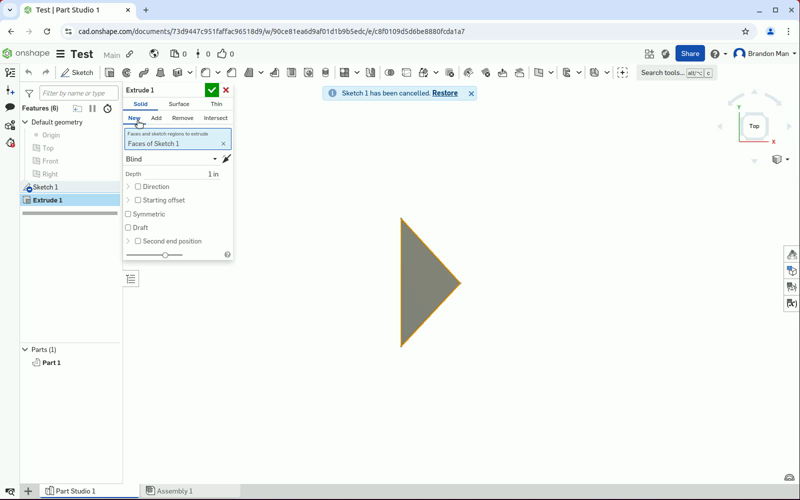
click(137, 120)
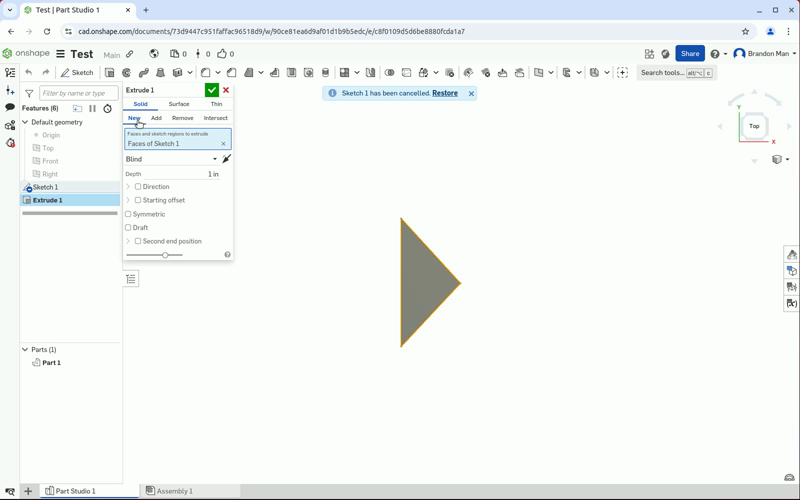
key(tab, 4)
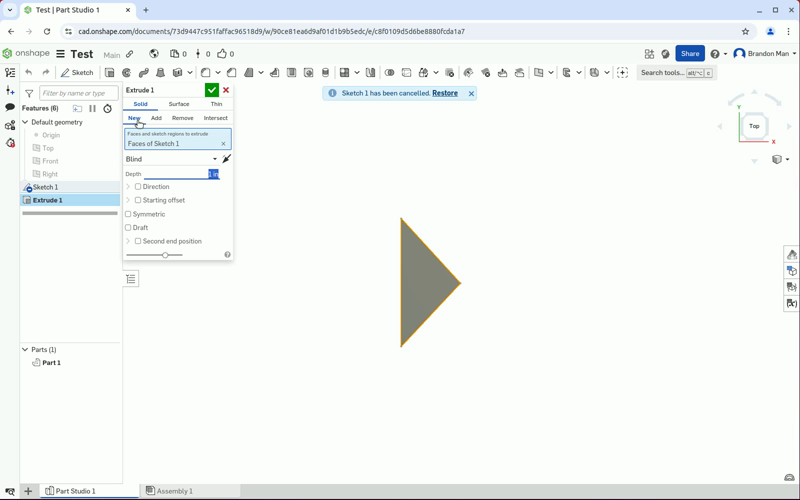
text(23.108)
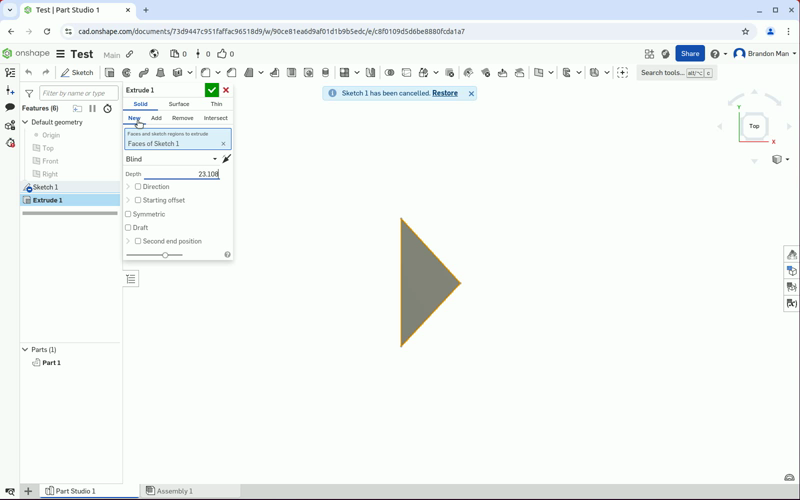
key(enter)
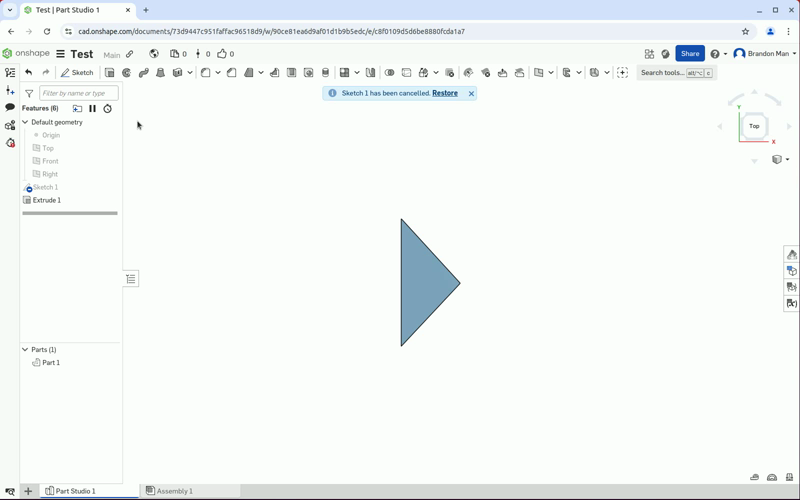
key(shift+h)
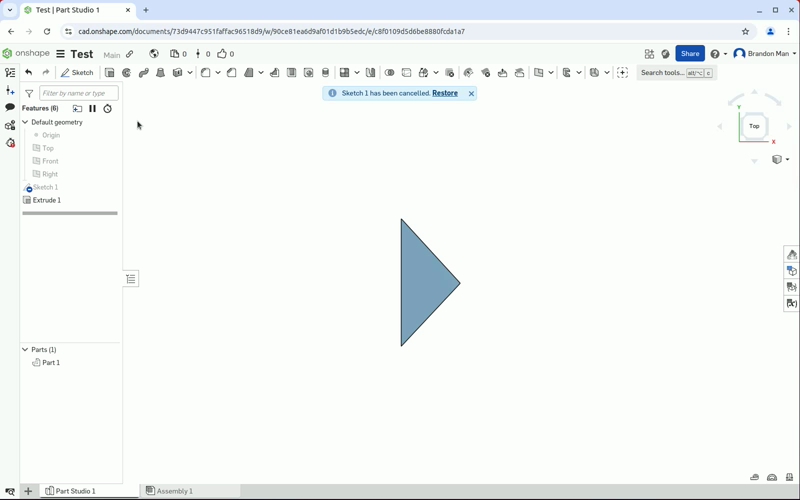
key(shift+h)
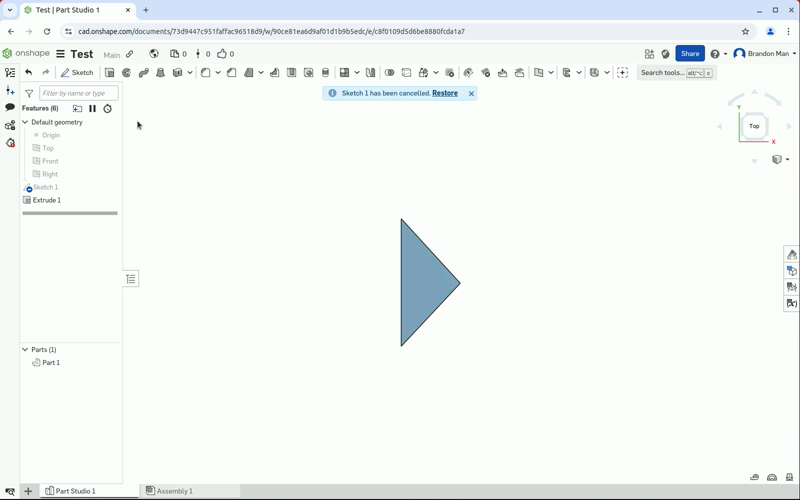
mouse_move(73, 189)
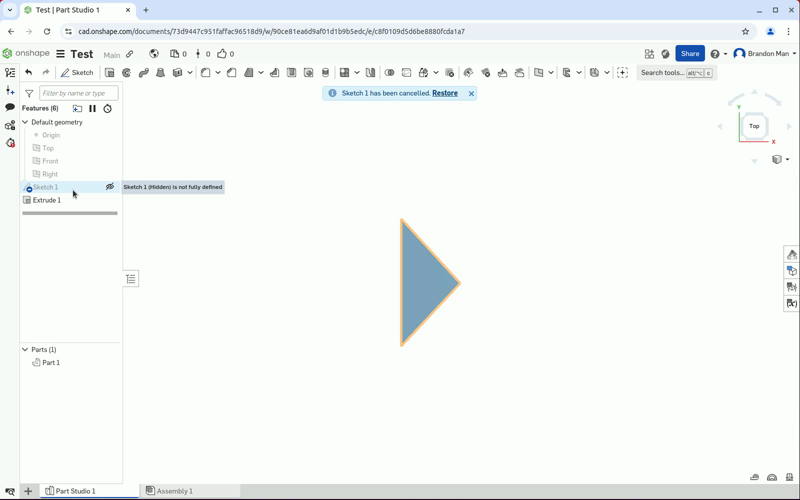
click(73, 189)
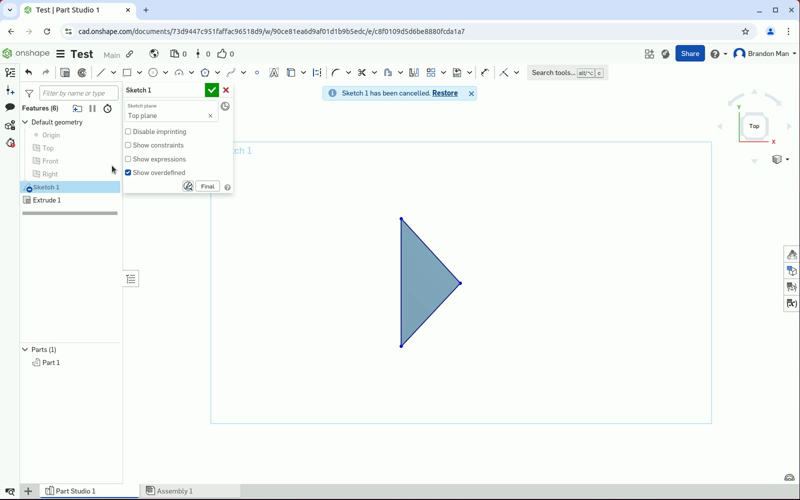
mouse_move(229, 92)
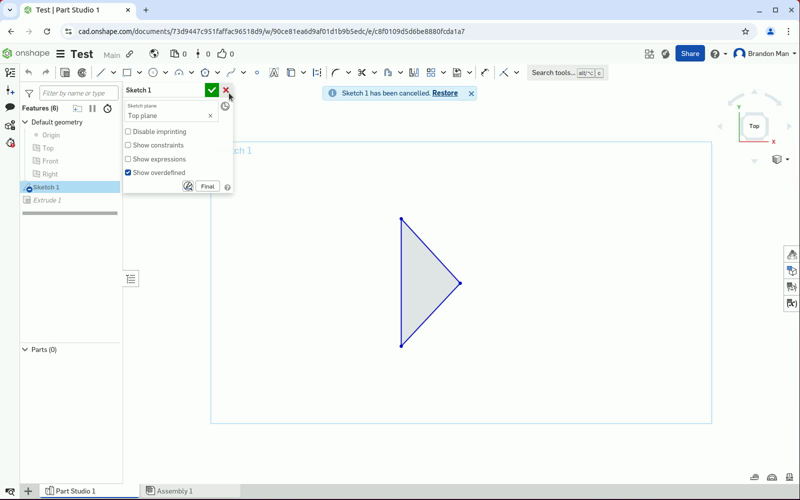
click(229, 92)
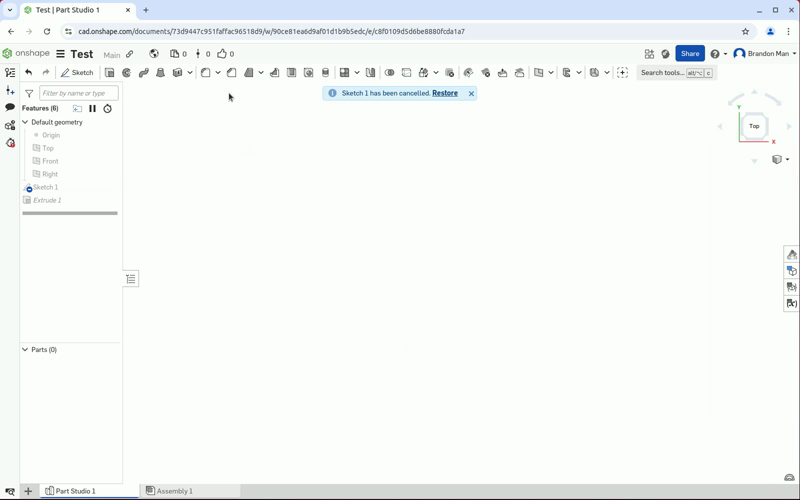
mouse_move(73, 352)
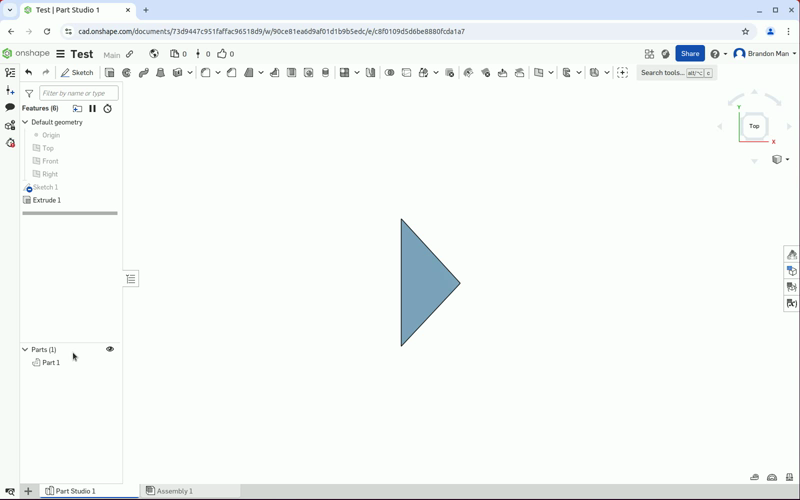
key(y)
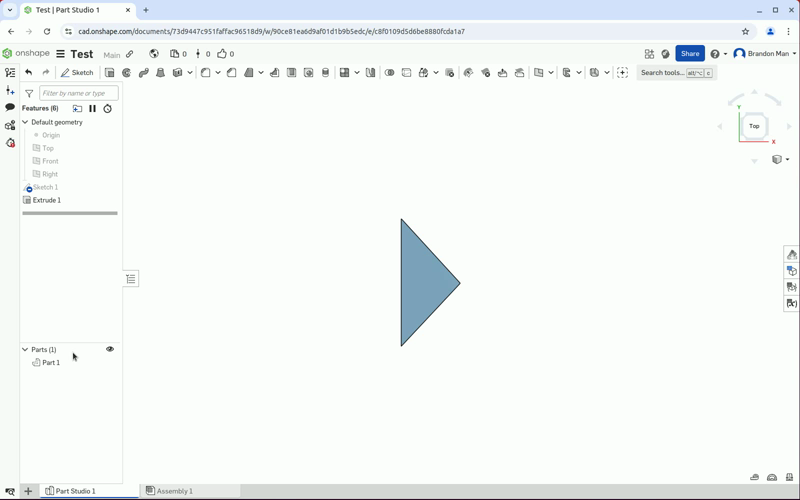
key(shift+p)
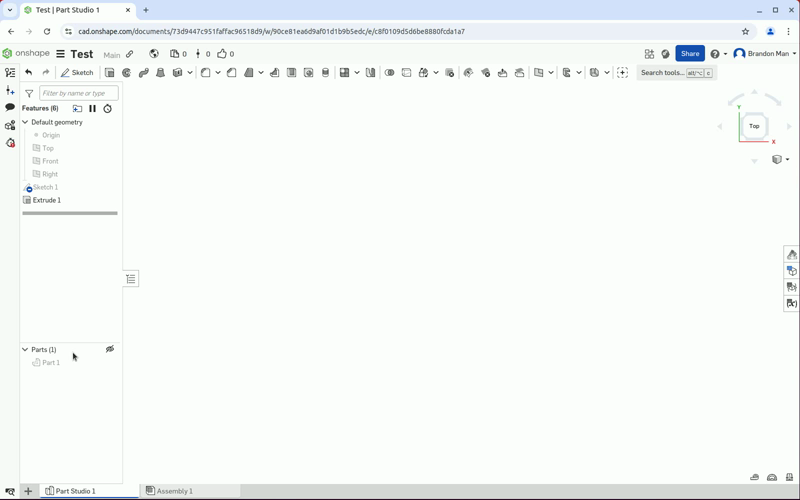
key(space)
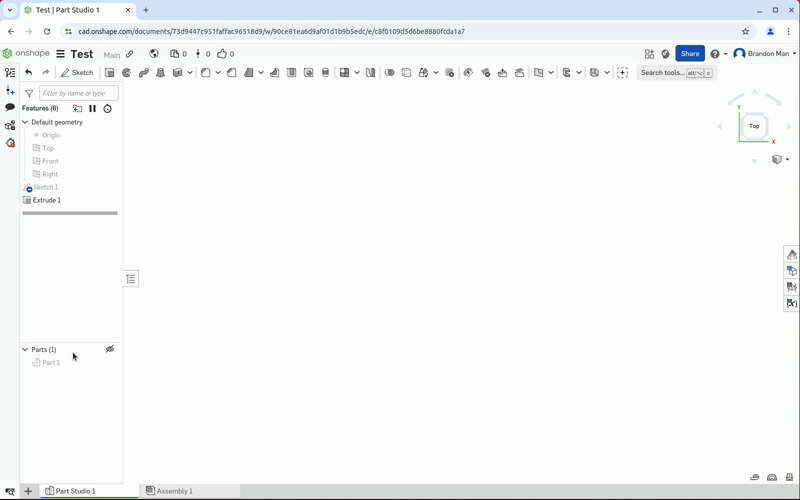
key_down(shift)
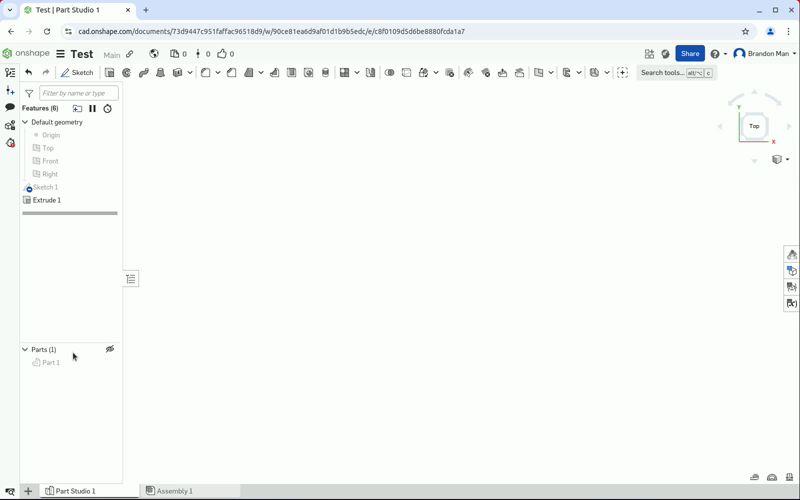
key(up)
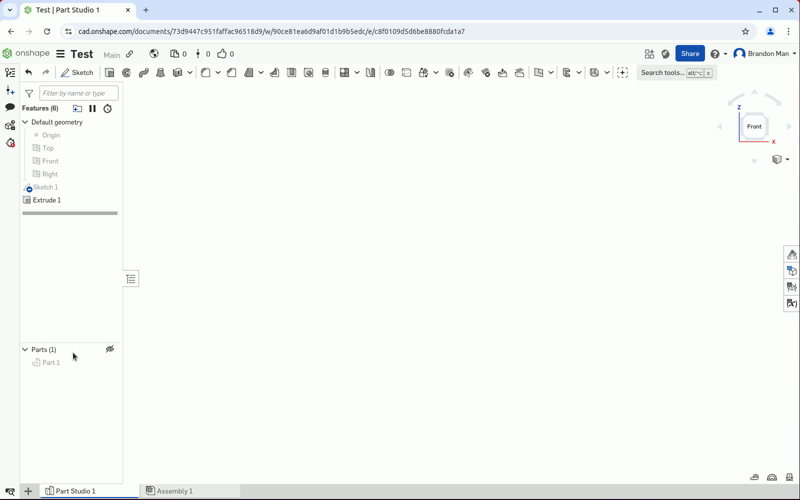
key_up(shift)
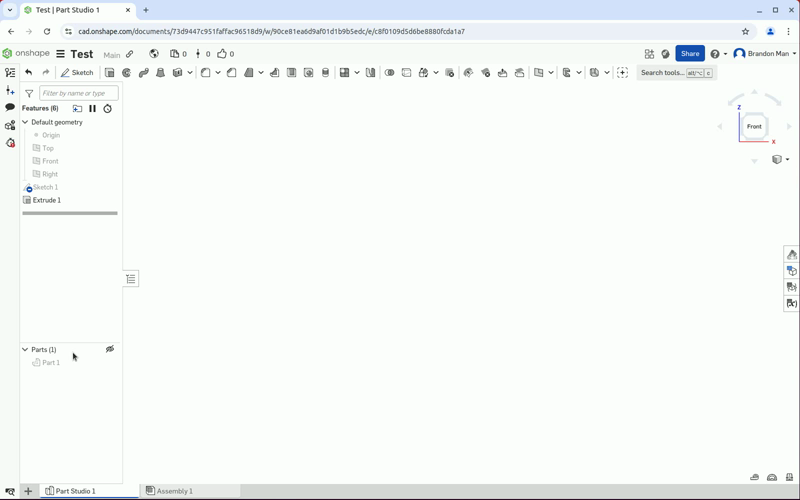
key(space)
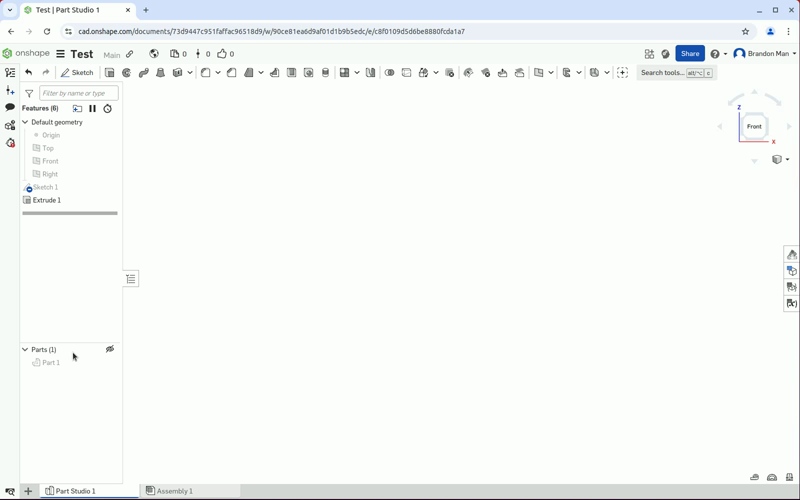
key_down(shift)
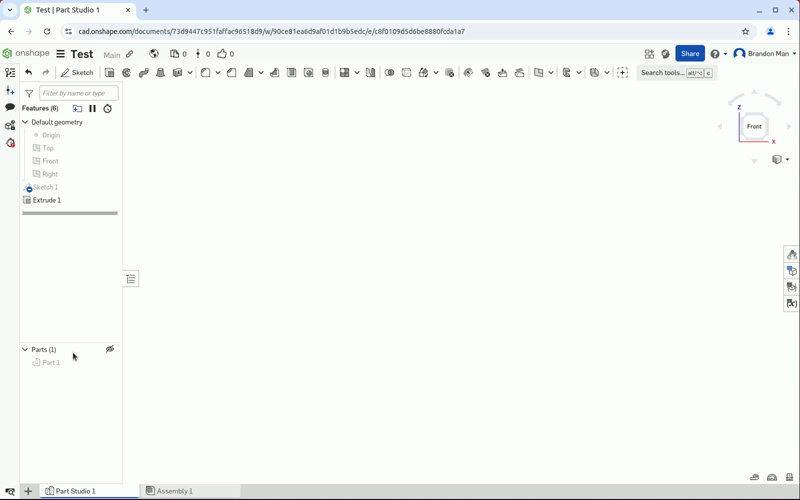
key(left)
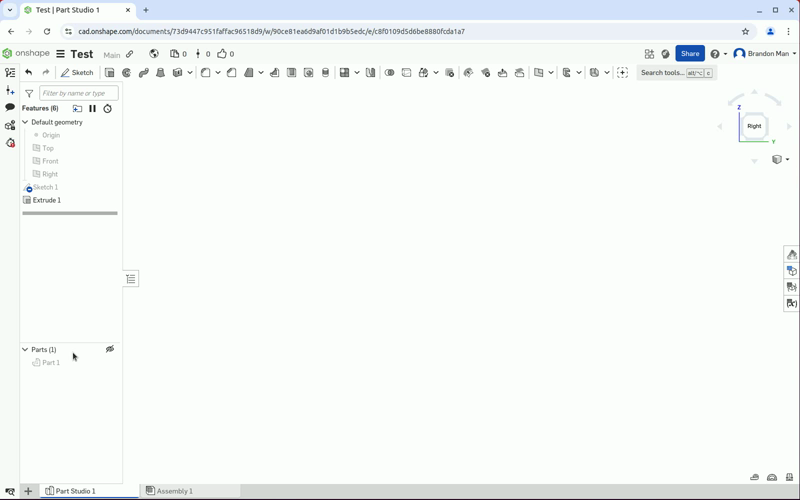
key_up(shift)
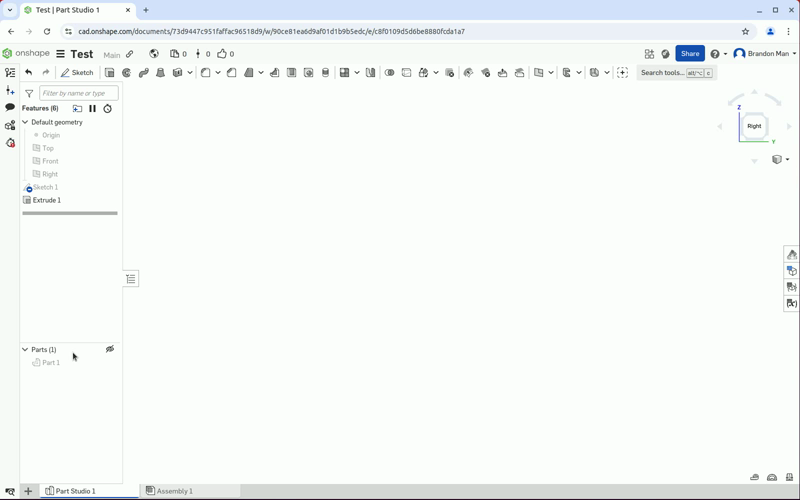
mouse_move(73, 352)
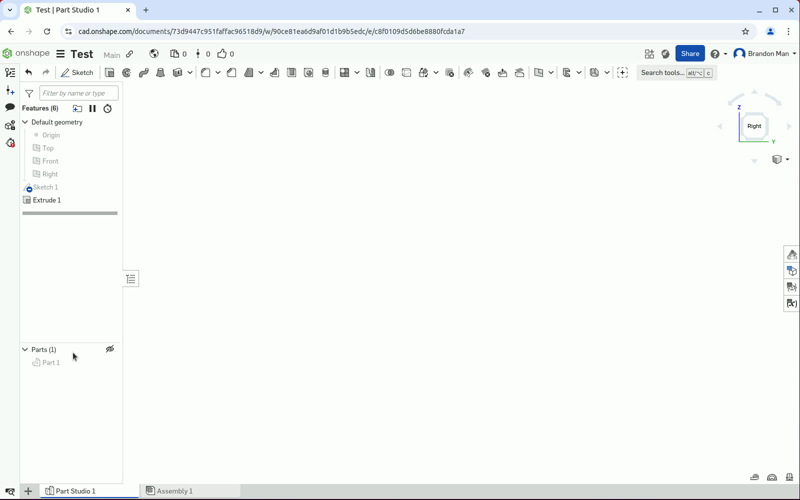
key(shift+y)
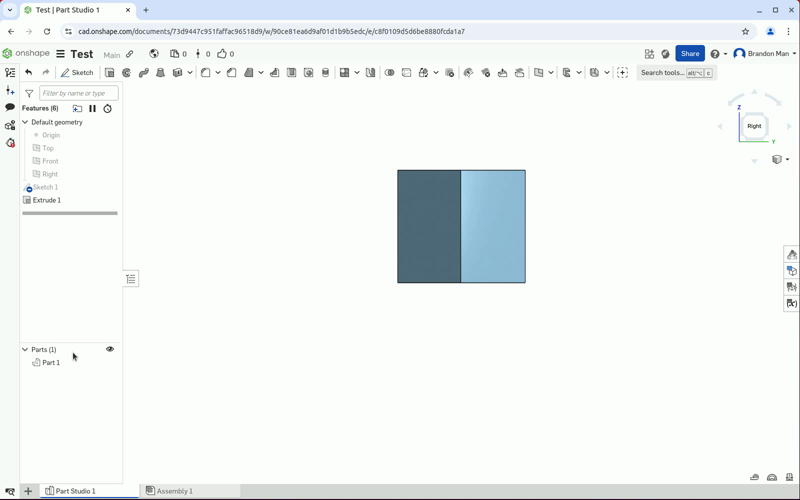
mouse_move(541, 75)
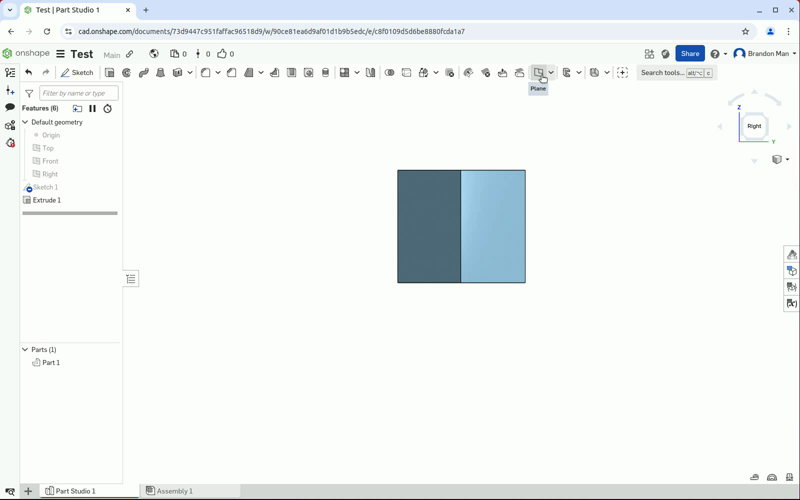
click(541, 75)
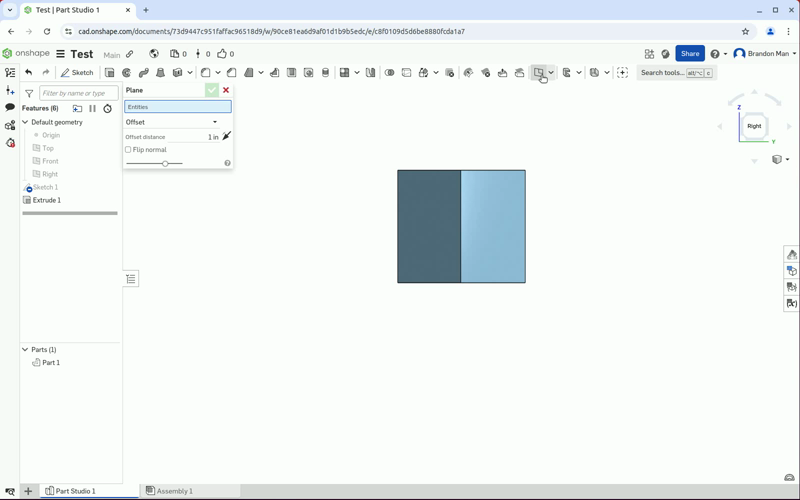
mouse_move(73, 176)
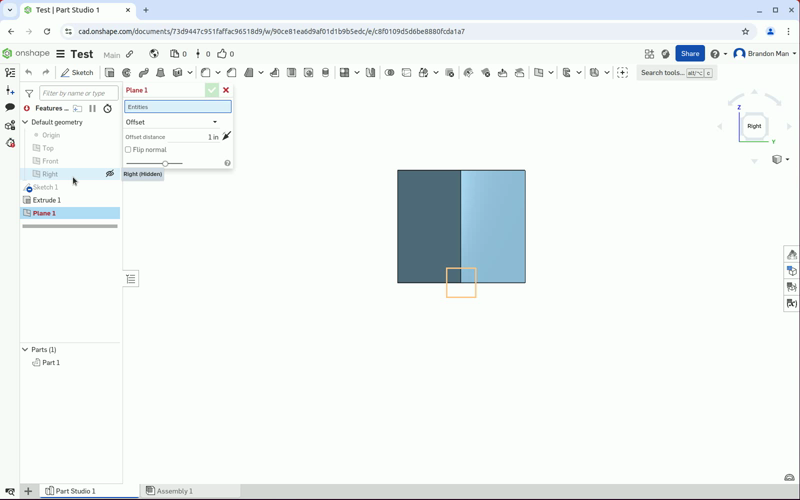
click(73, 176)
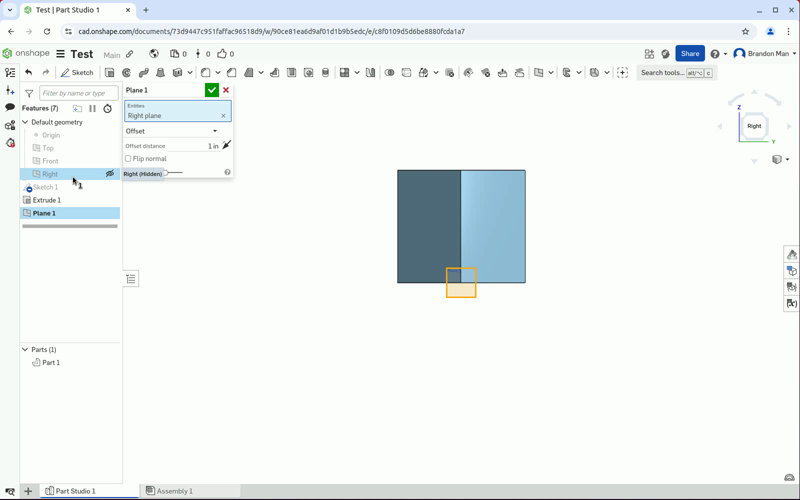
key(tab, 2)
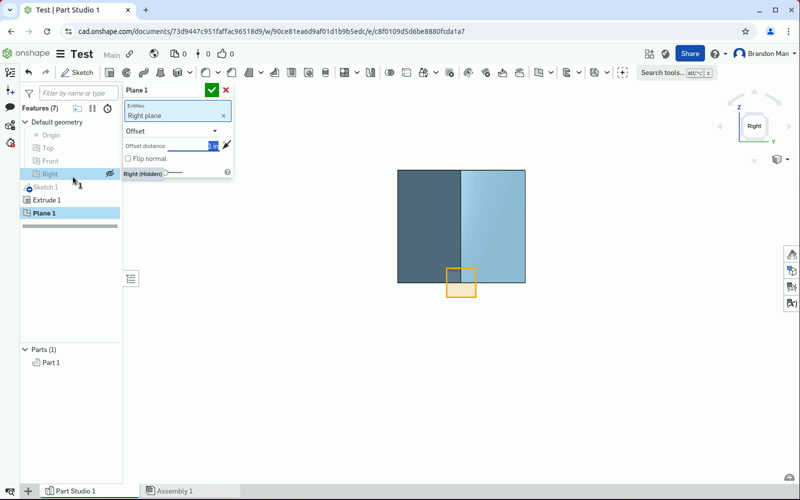
text(12.263)
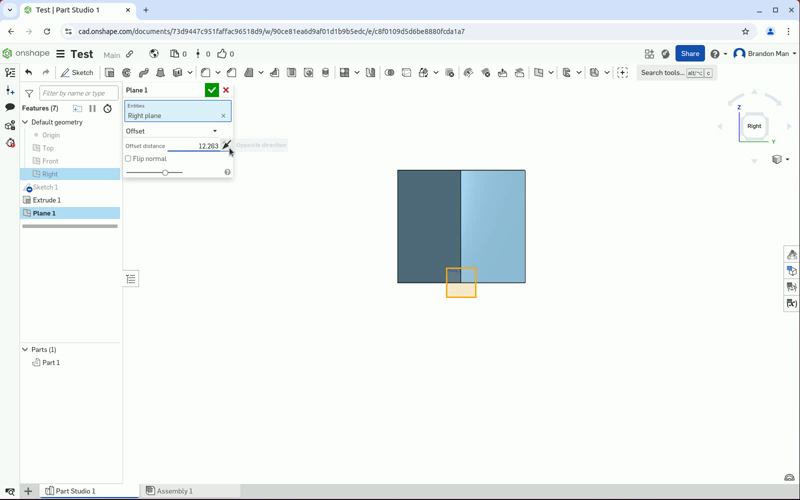
mouse_move(229, 147)
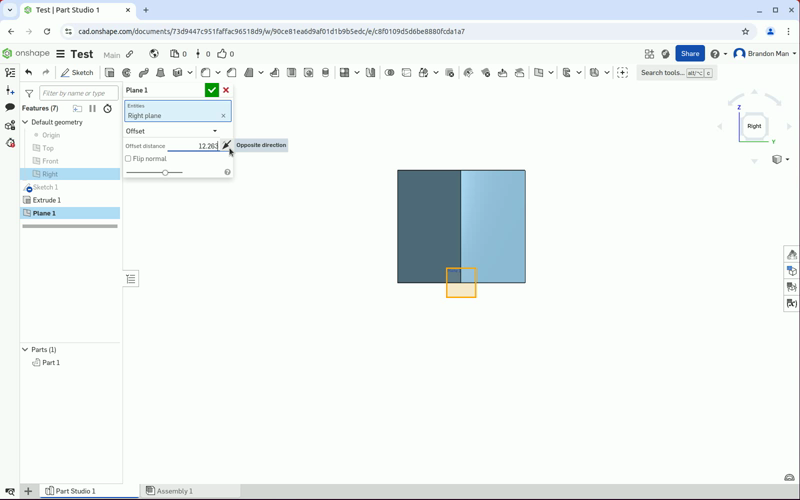
click(229, 147)
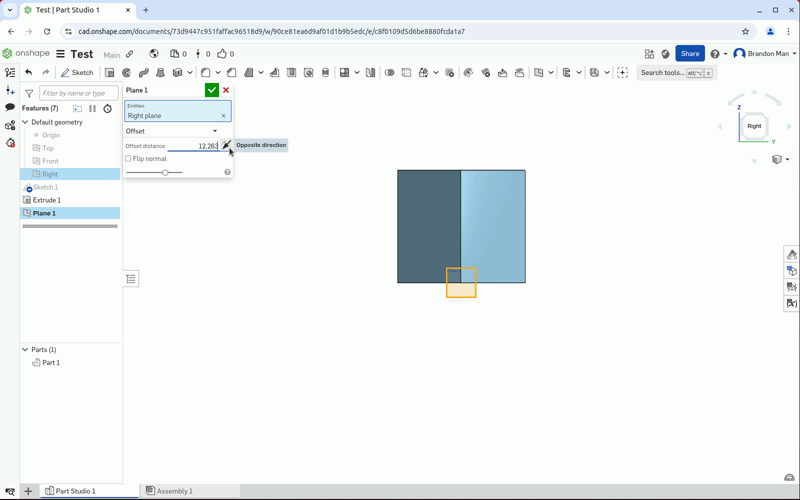
key(enter, 2)
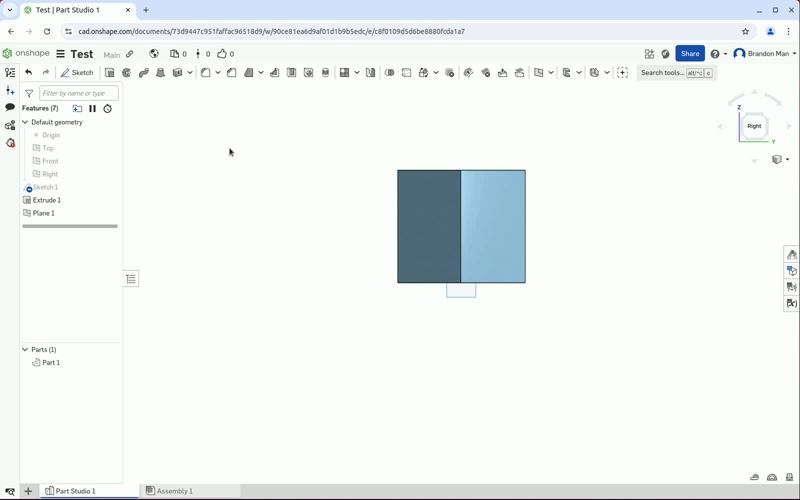
key(shift+s)
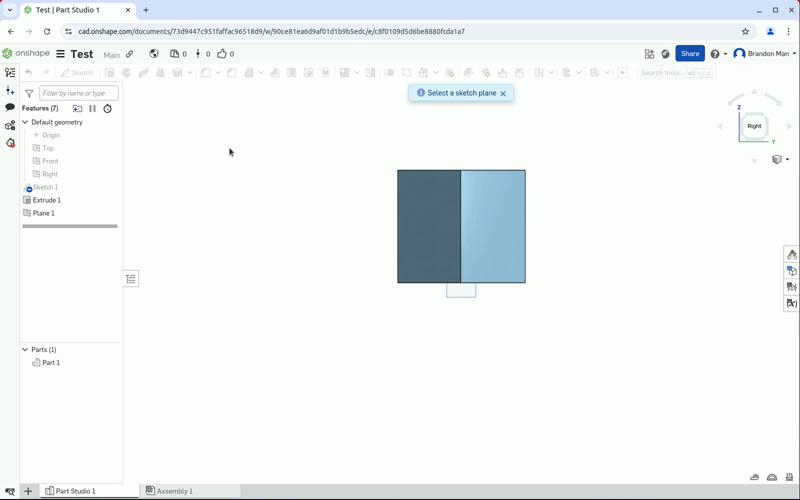
mouse_move(73, 215)
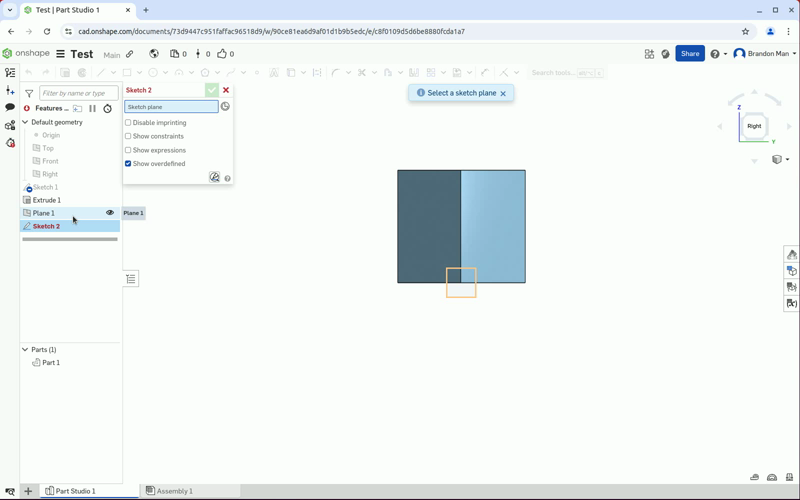
click(73, 215)
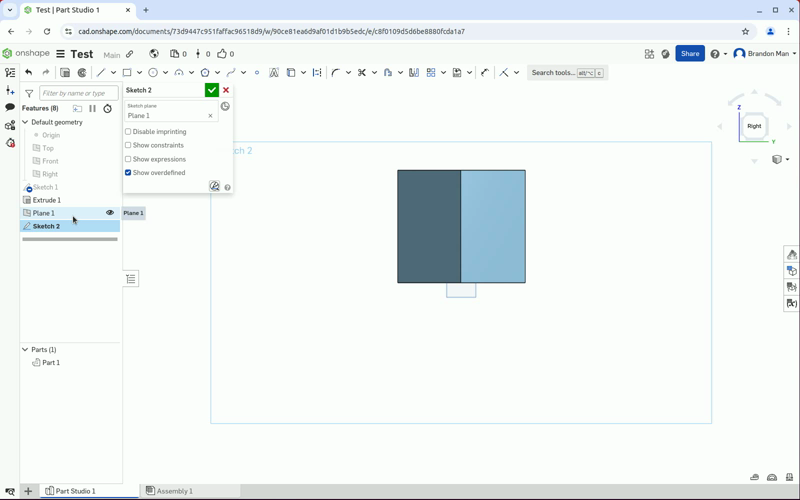
mouse_move(73, 352)
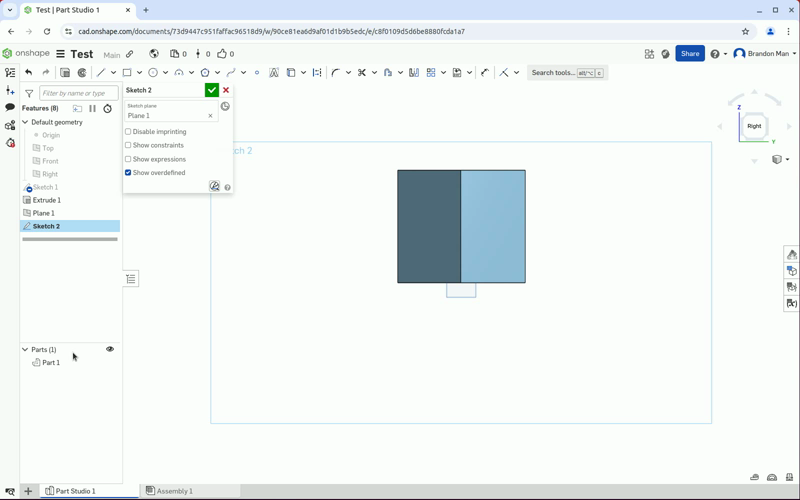
key(y)
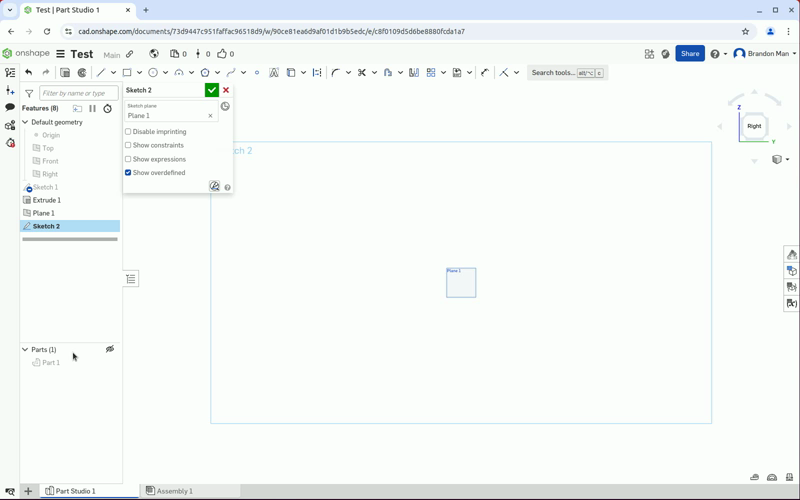
key(c)
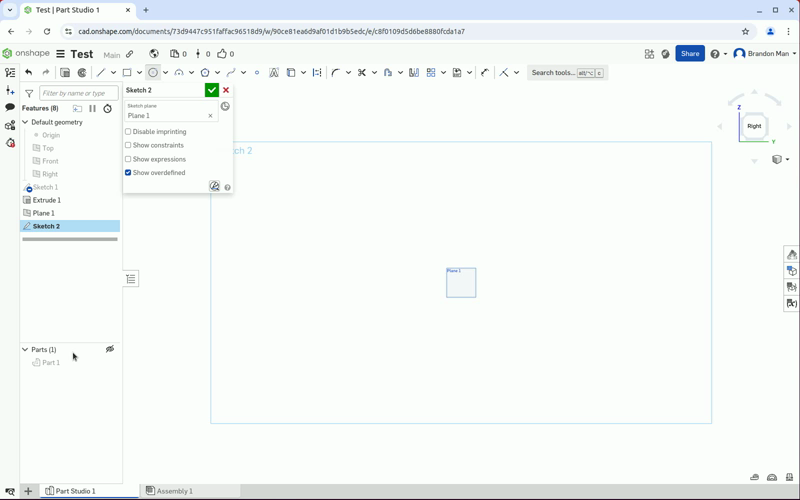
key_down(shift)
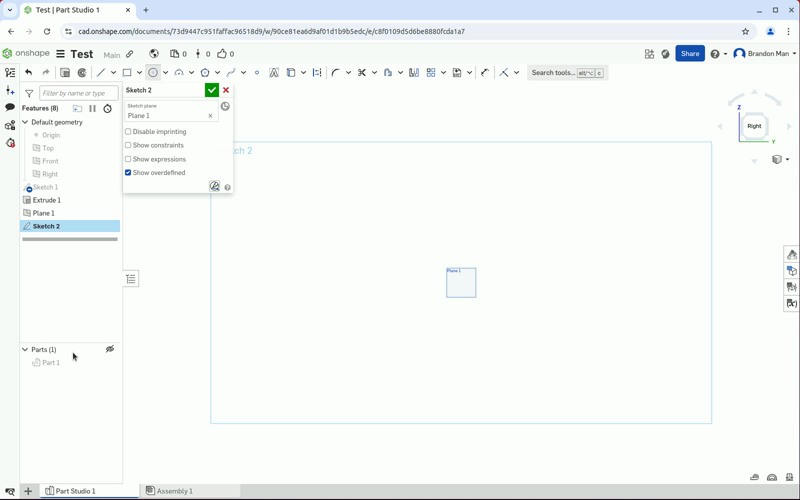
mouse_move(457, 219)
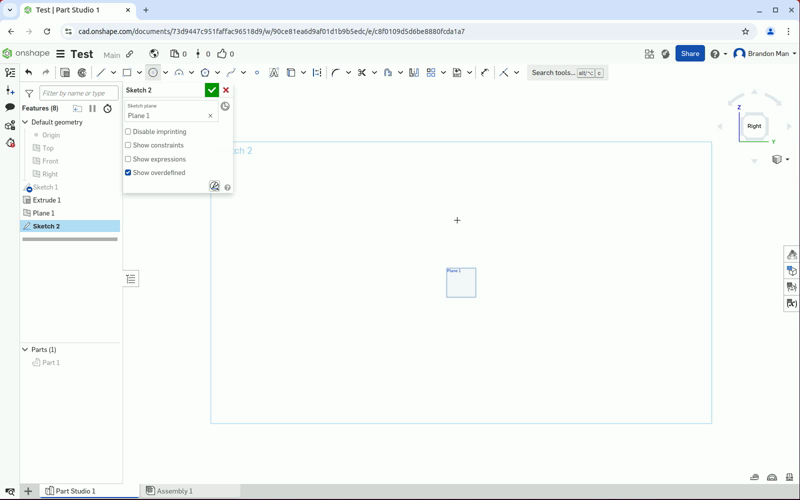
click(457, 219)
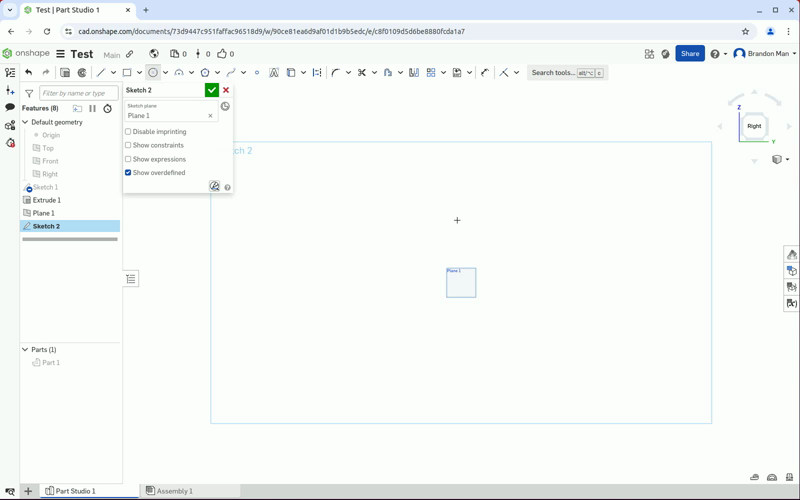
key_up(shift)
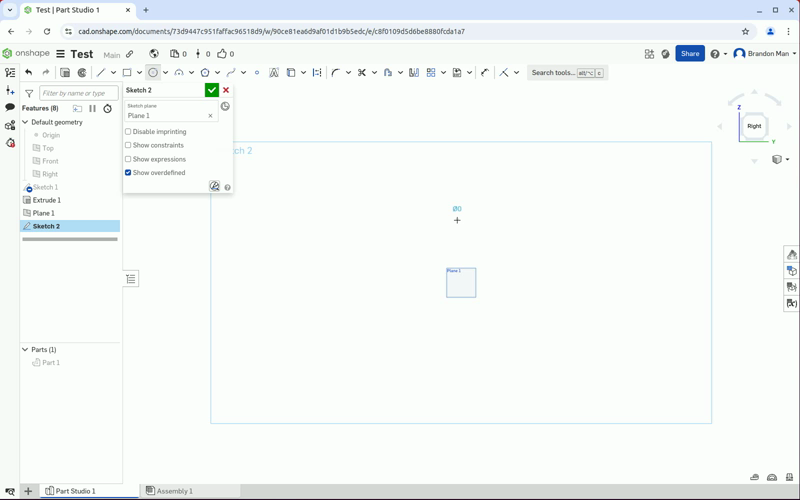
mouse_move(498, 219)
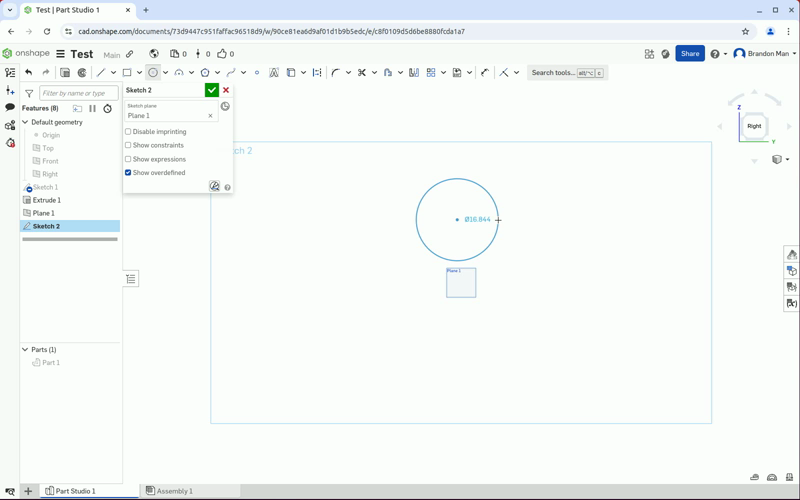
click(498, 219)
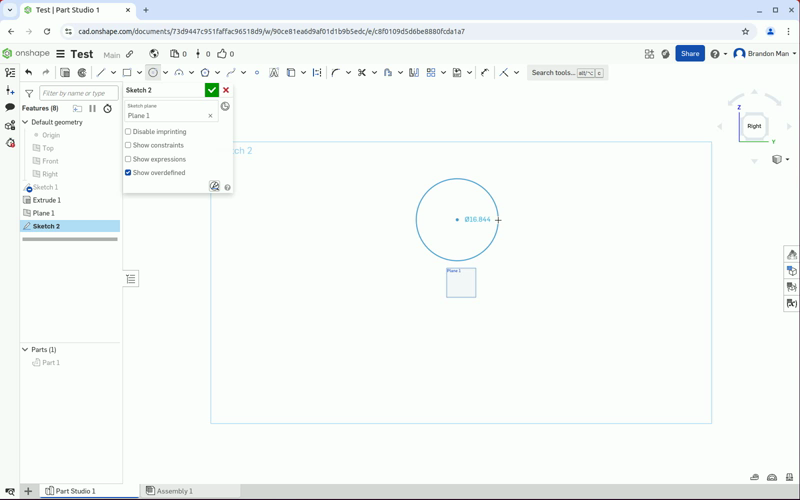
key(esc)
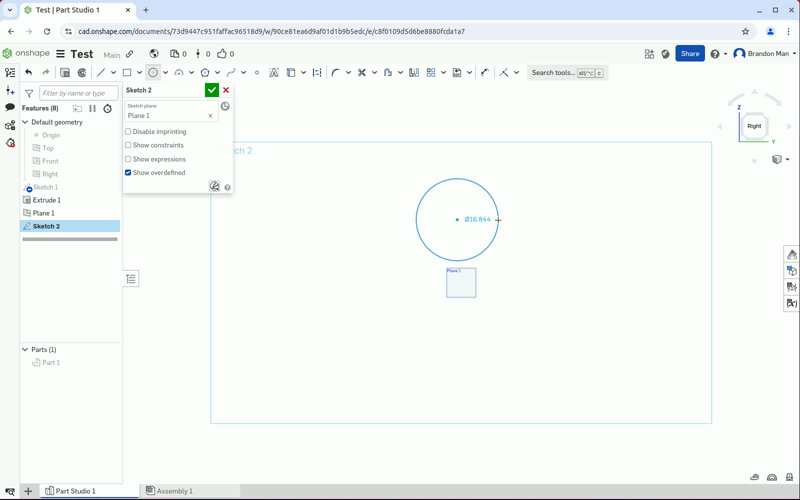
key(c)
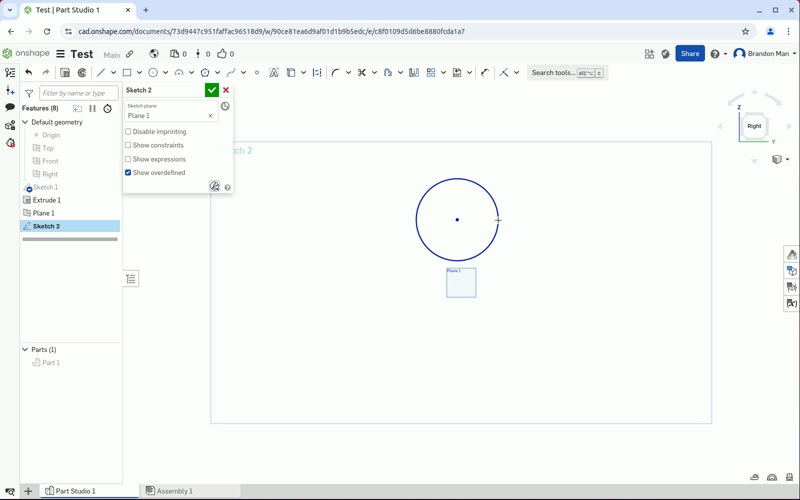
key_down(shift)
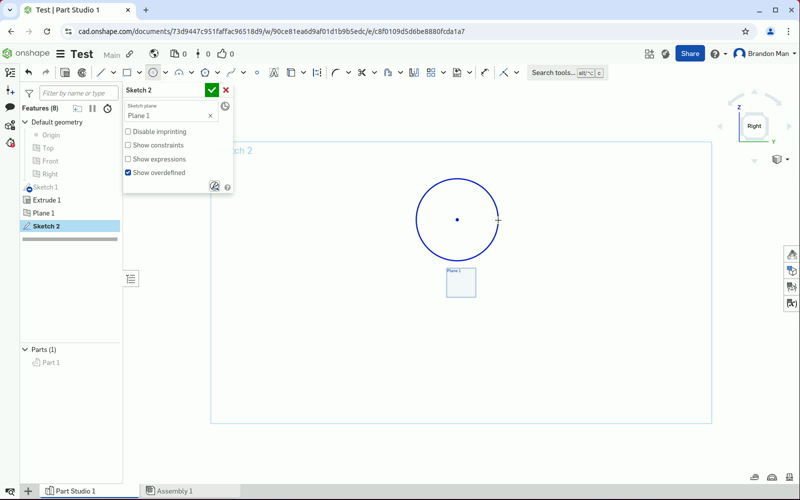
mouse_move(440, 221)
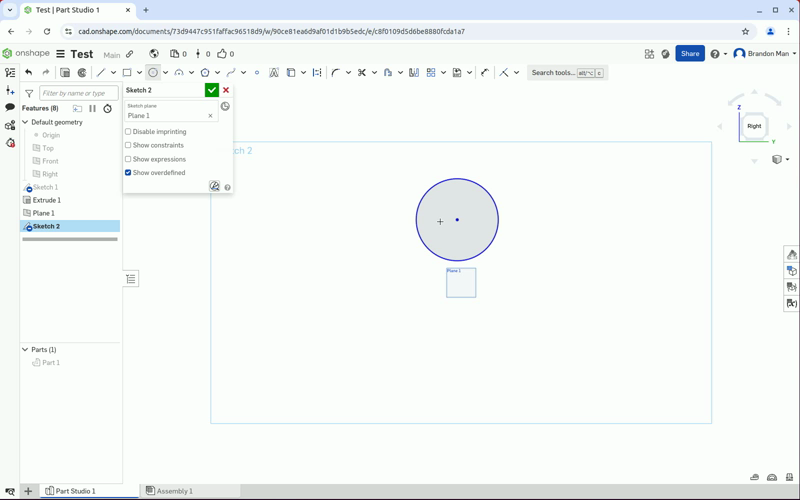
click(440, 221)
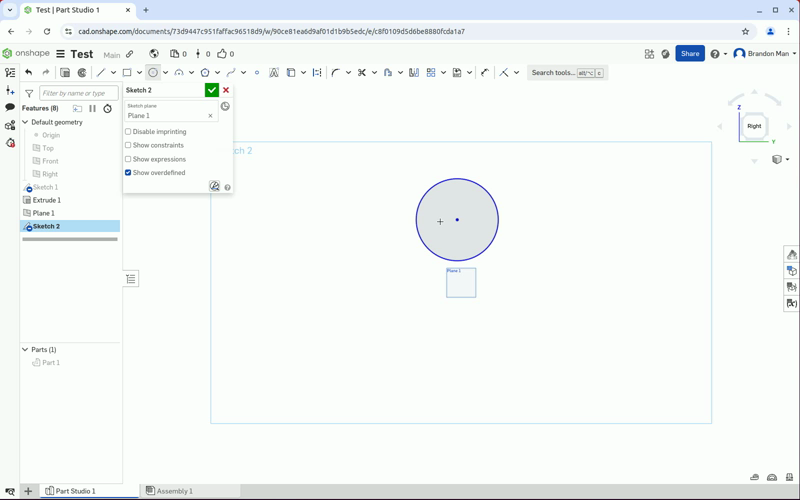
key_up(shift)
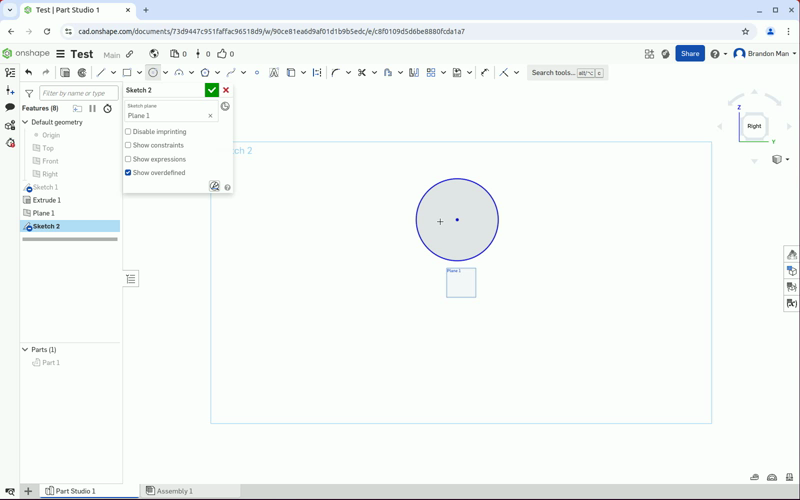
mouse_move(455, 221)
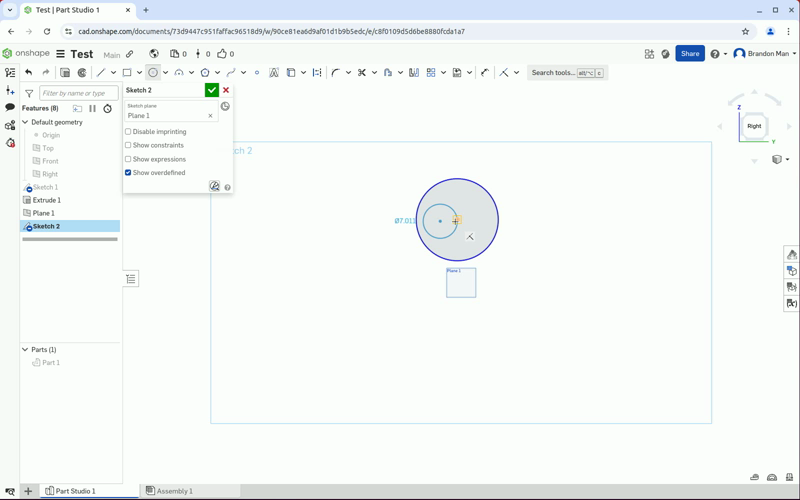
scroll(6)
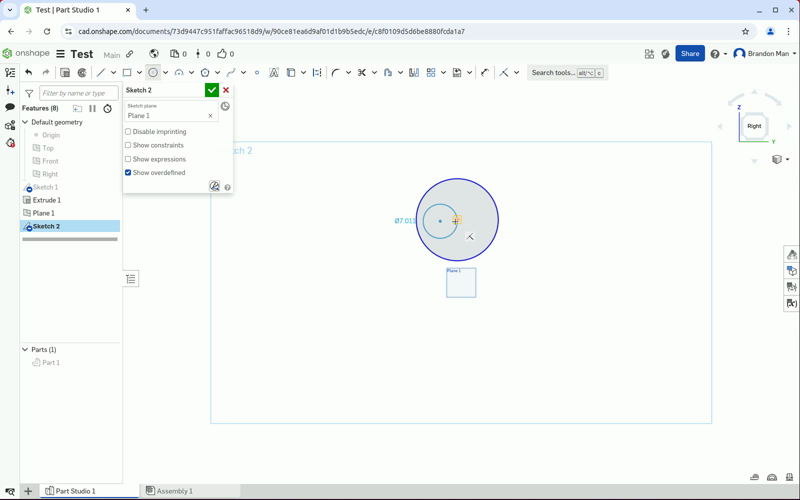
scroll(6)
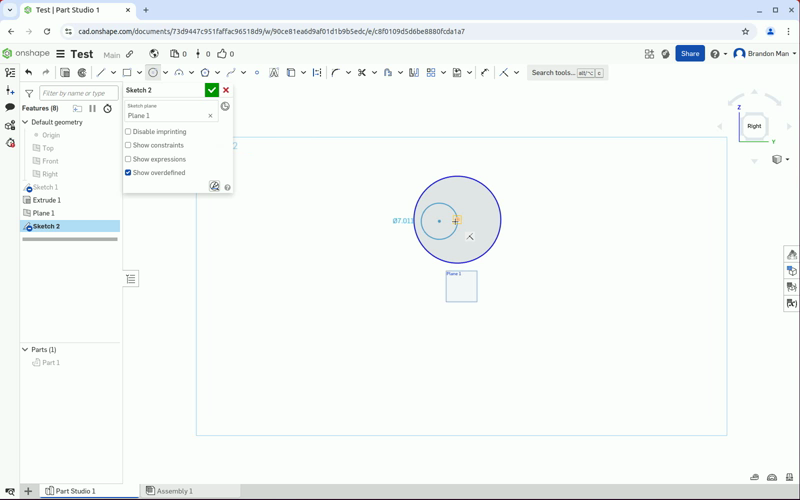
scroll(6)
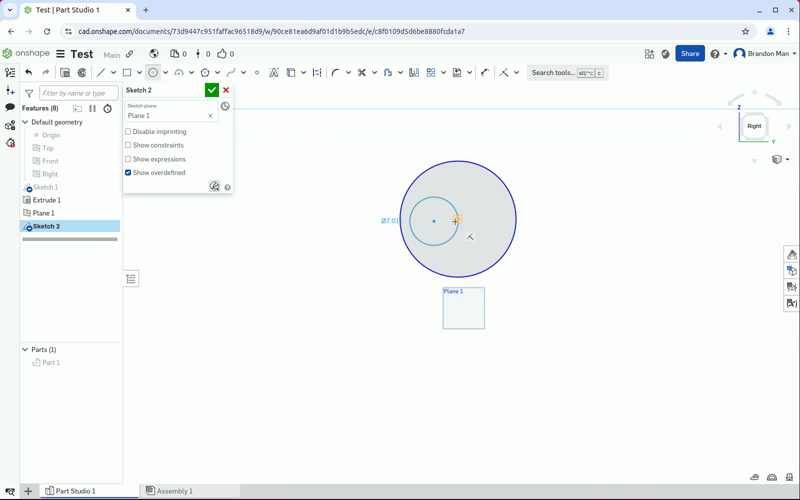
scroll(6)
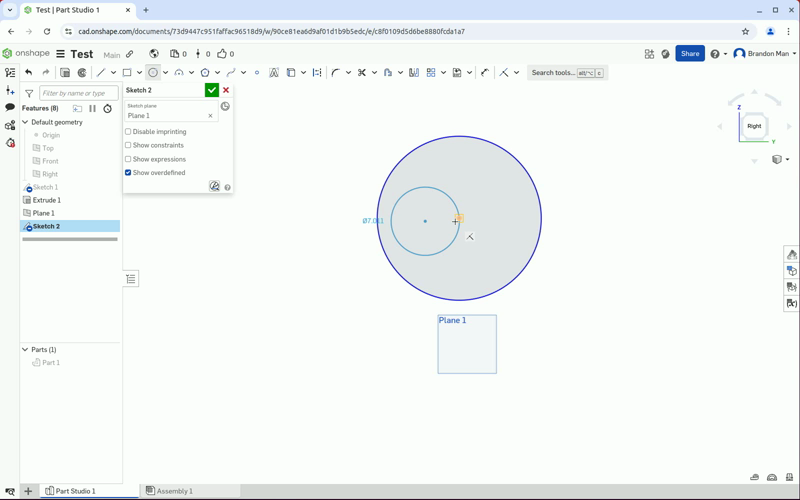
scroll(6)
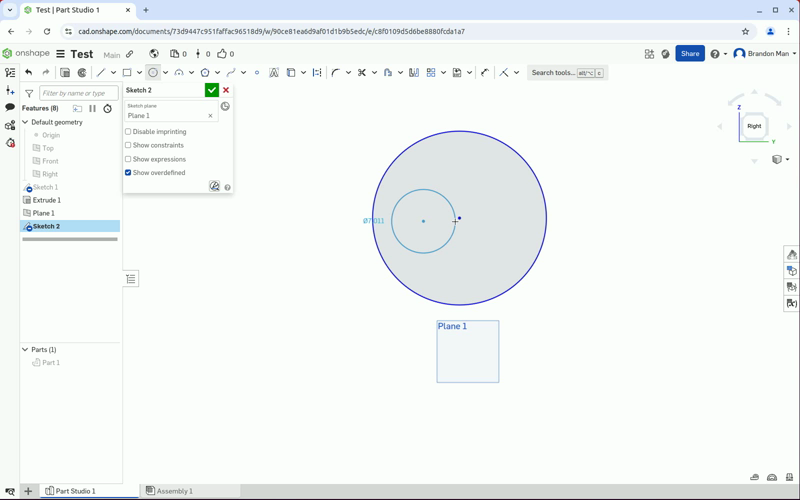
scroll(6)
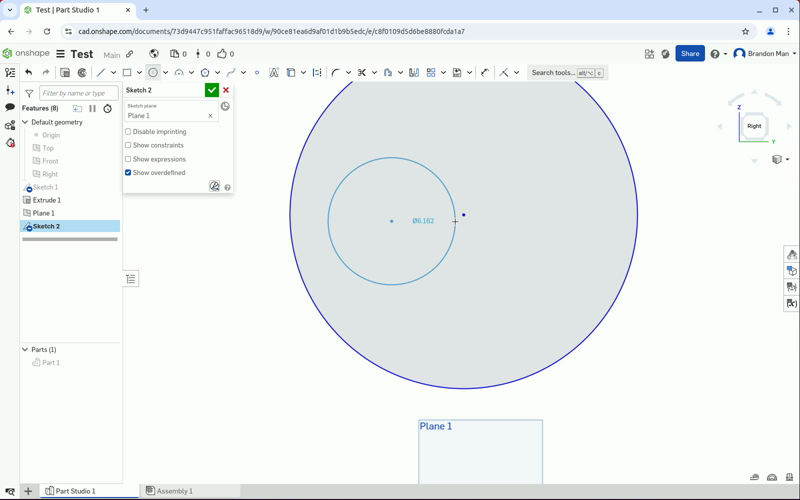
scroll(6)
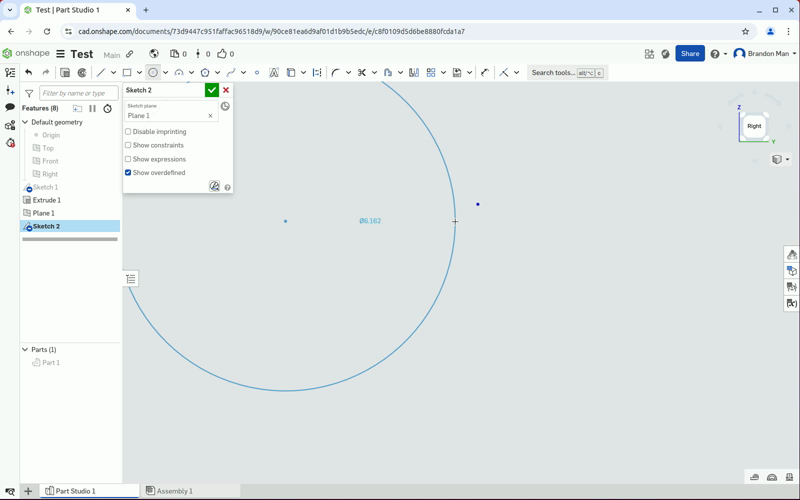
click(455, 221)
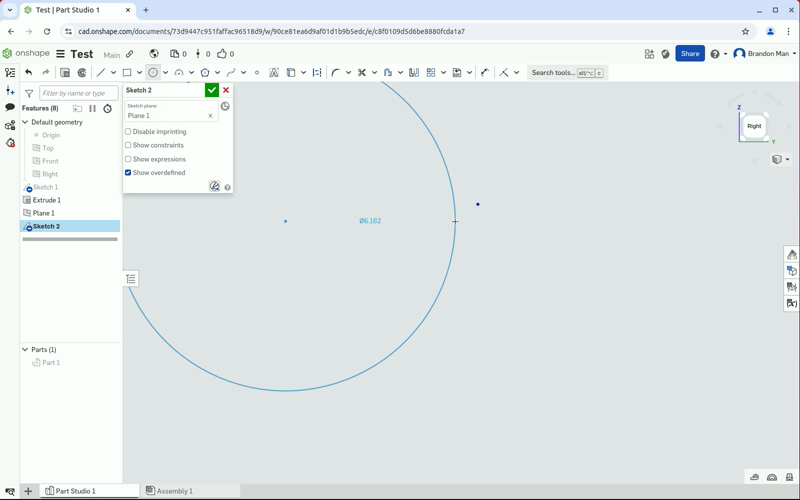
scroll(-6)
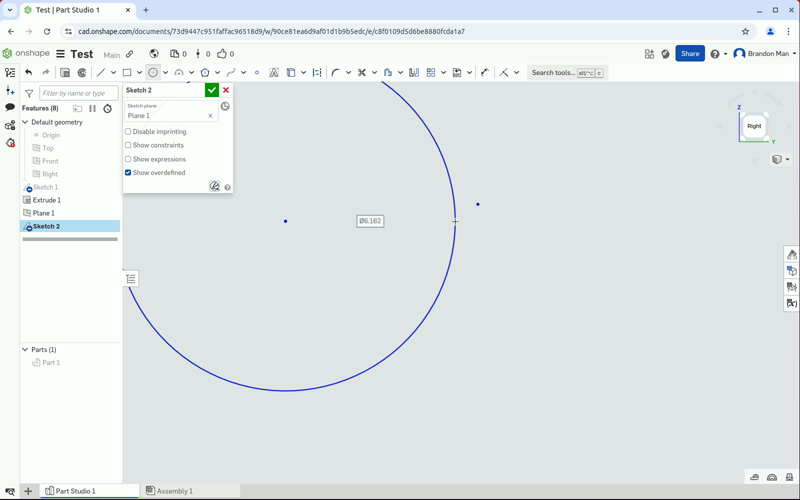
scroll(-6)
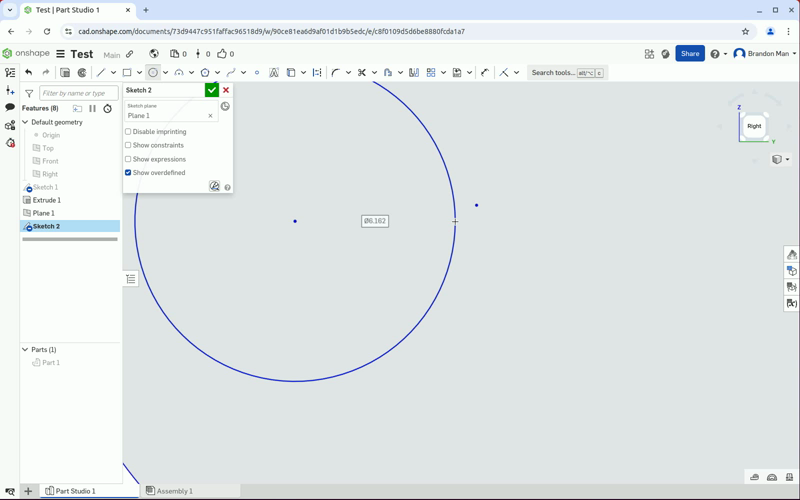
scroll(-6)
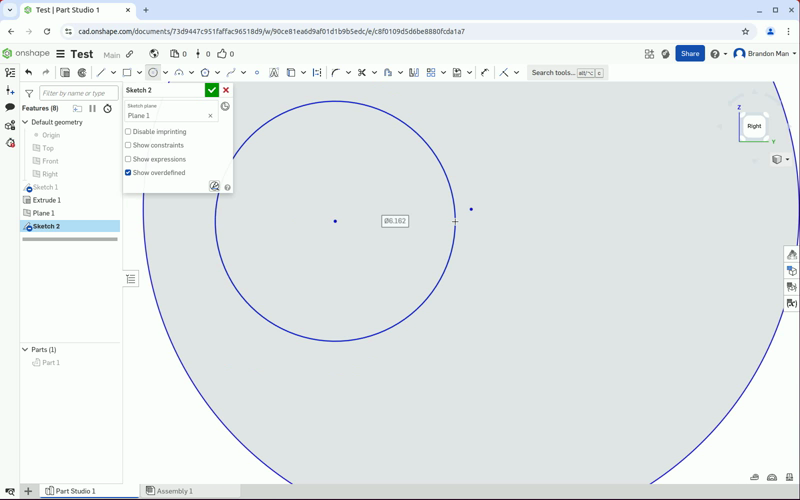
scroll(-6)
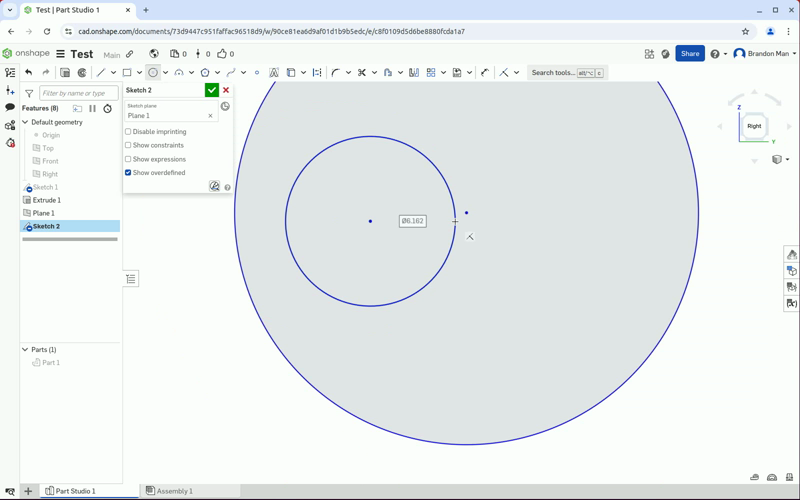
scroll(-6)
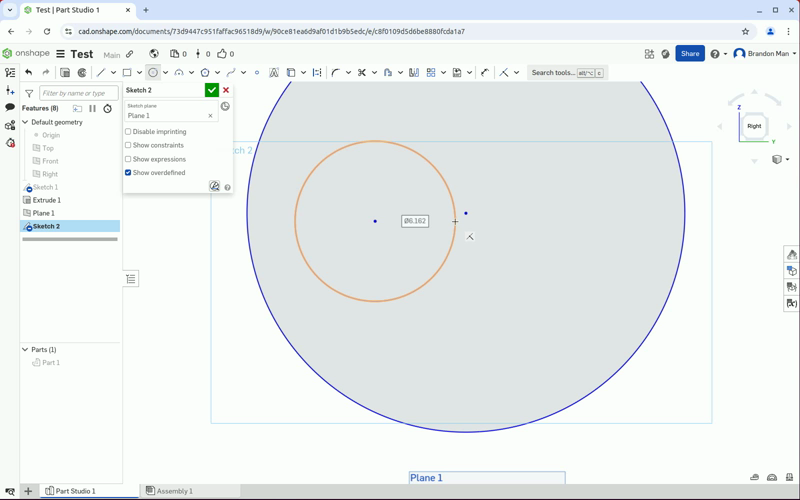
scroll(-6)
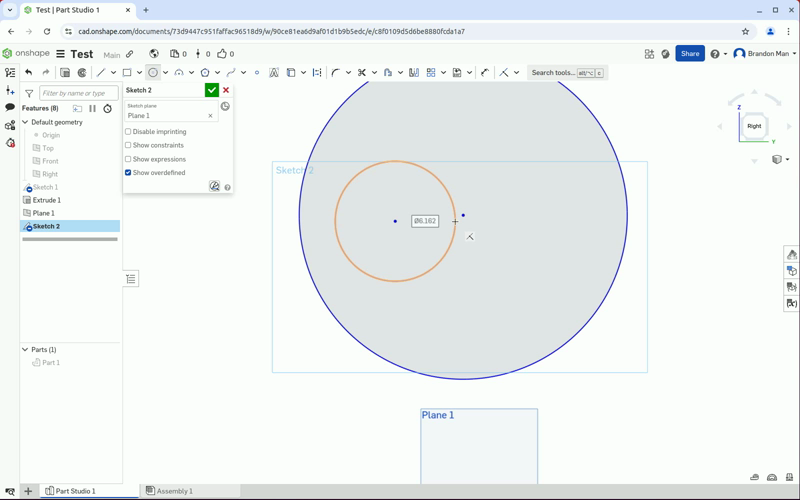
scroll(-6)
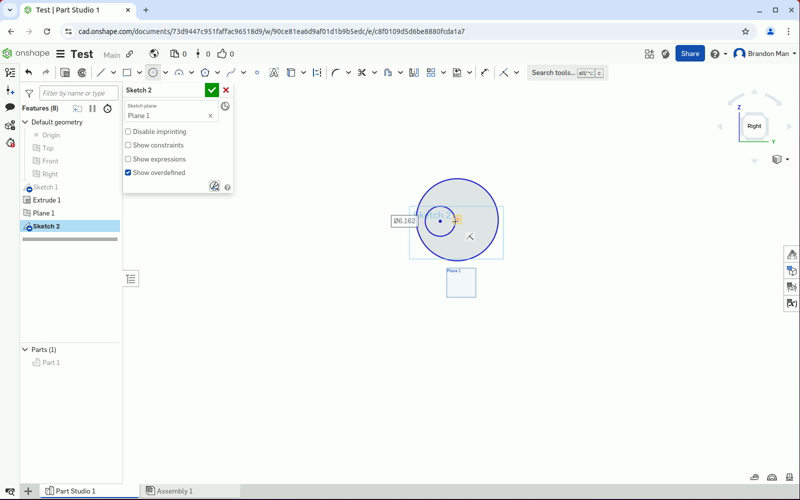
key(esc)
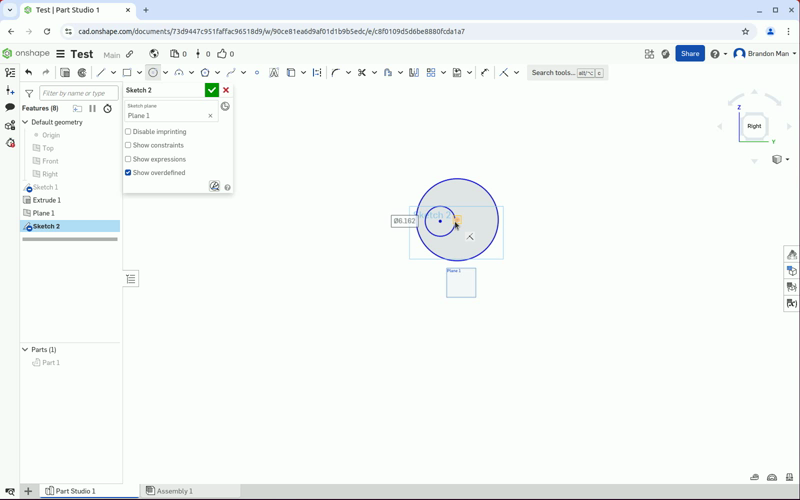
mouse_move(475, 226)
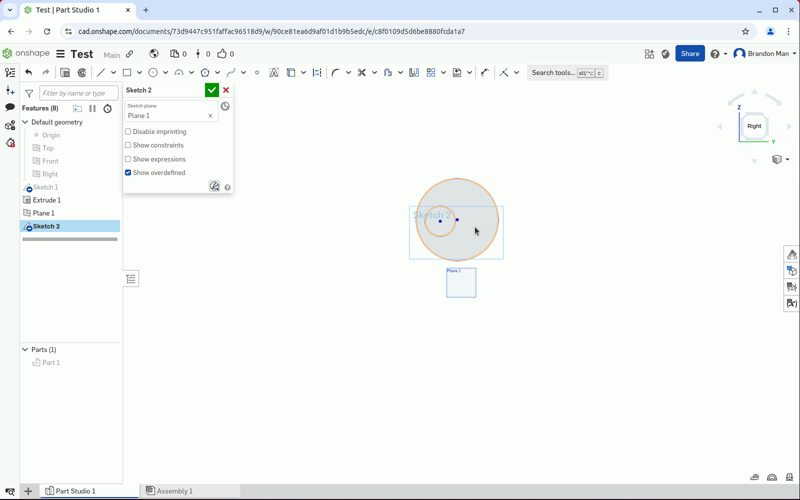
click(475, 226)
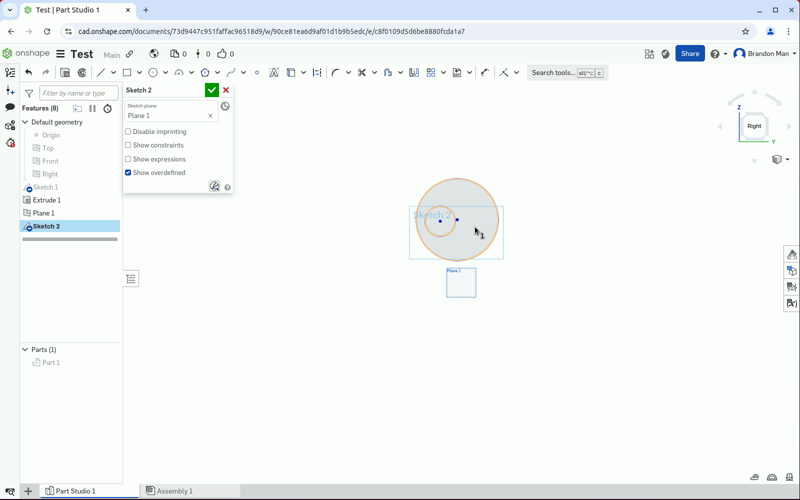
mouse_move(73, 352)
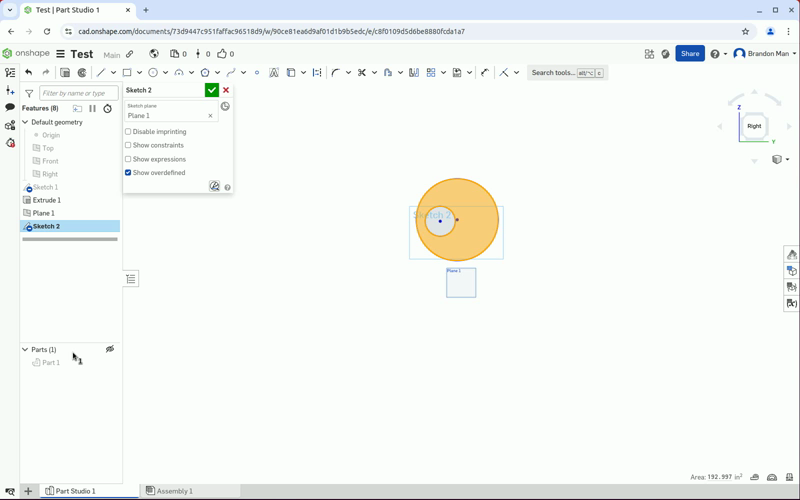
key(shift+y)
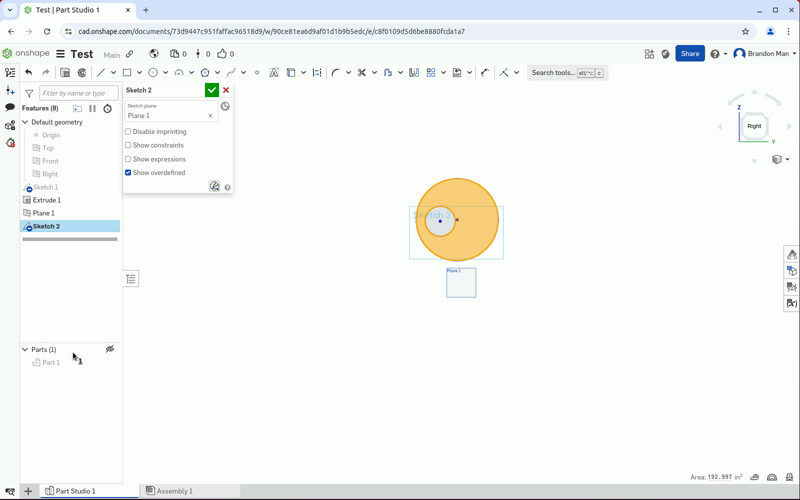
key(shift+e)
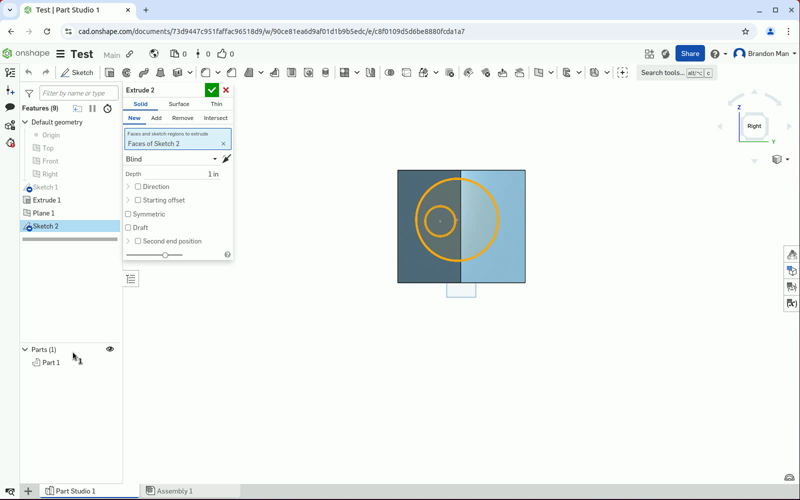
mouse_move(143, 106)
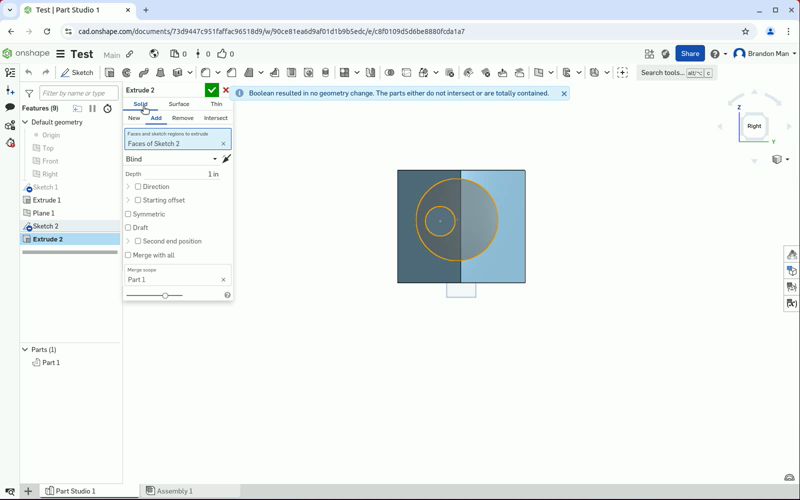
click(143, 106)
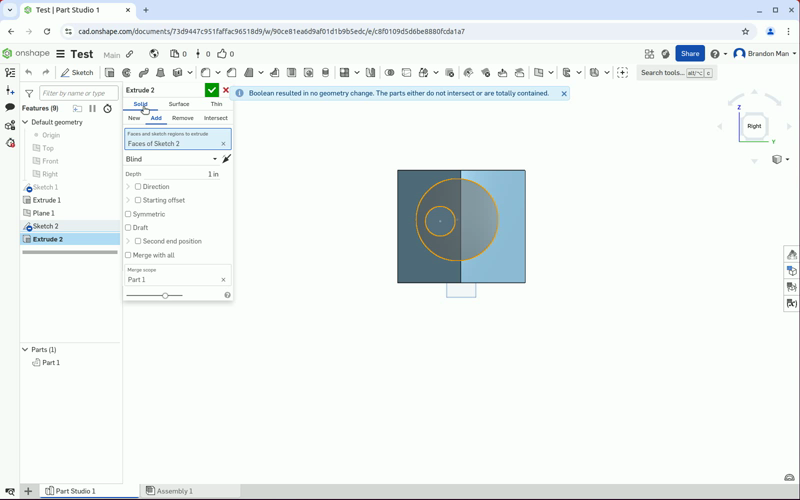
mouse_move(137, 120)
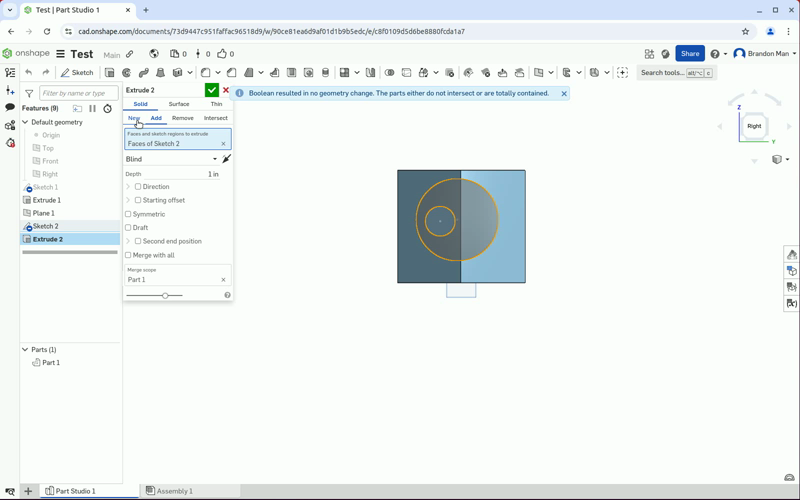
click(137, 120)
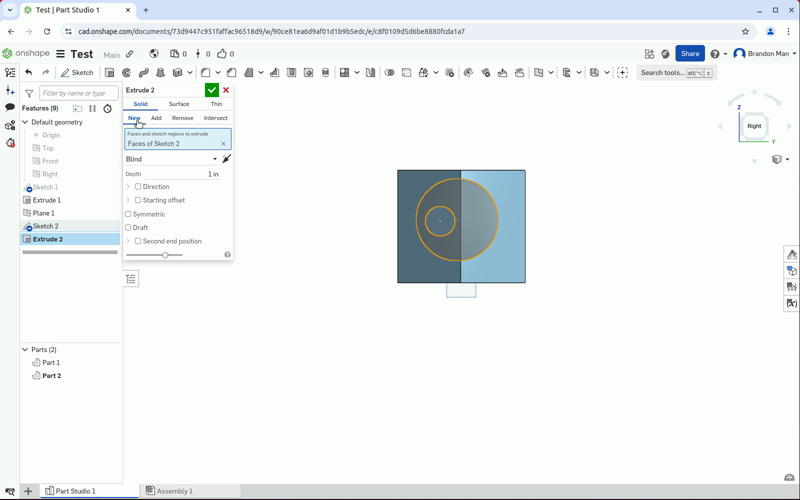
key(tab, 4)
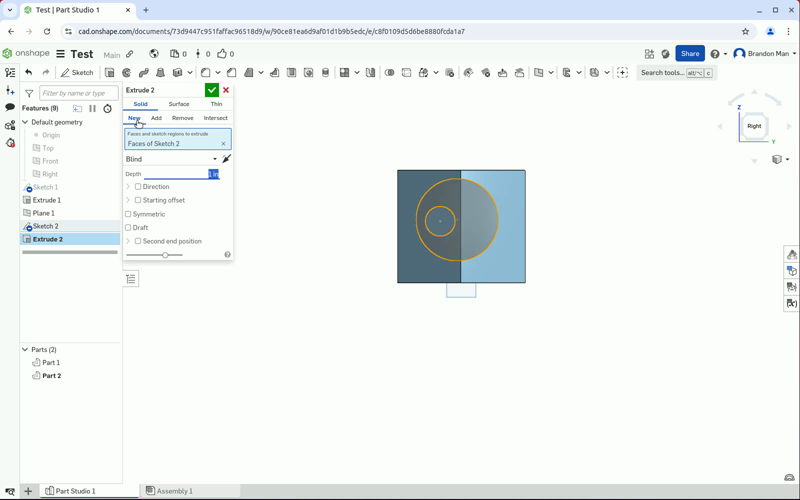
text(8.906)
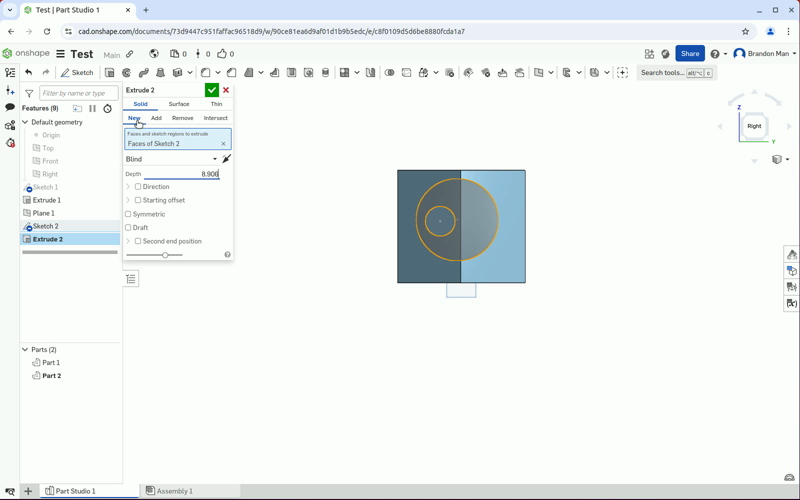
key(enter)
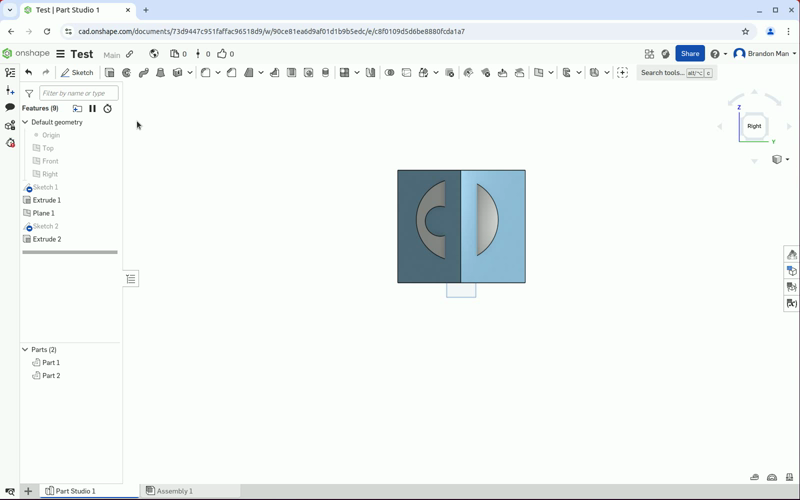
key(shift+h)
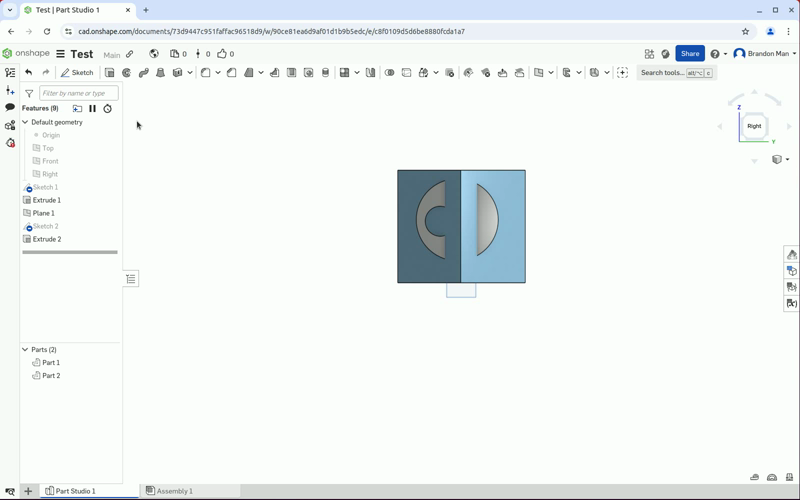
key(shift+h)
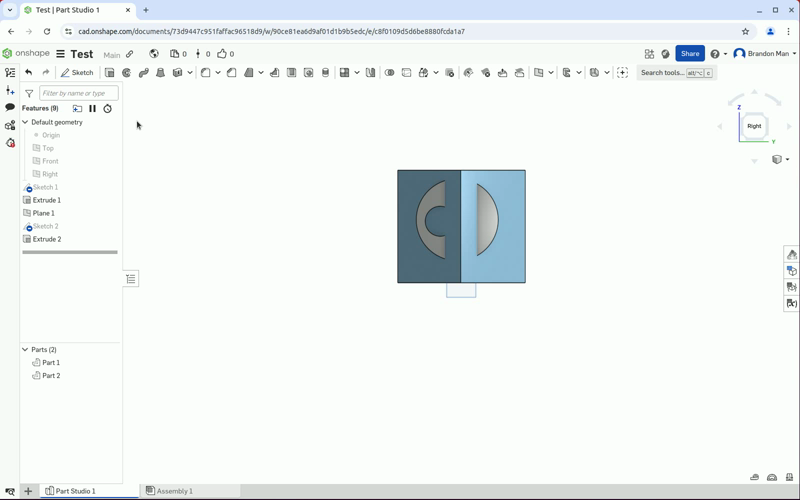
key(shift+7)
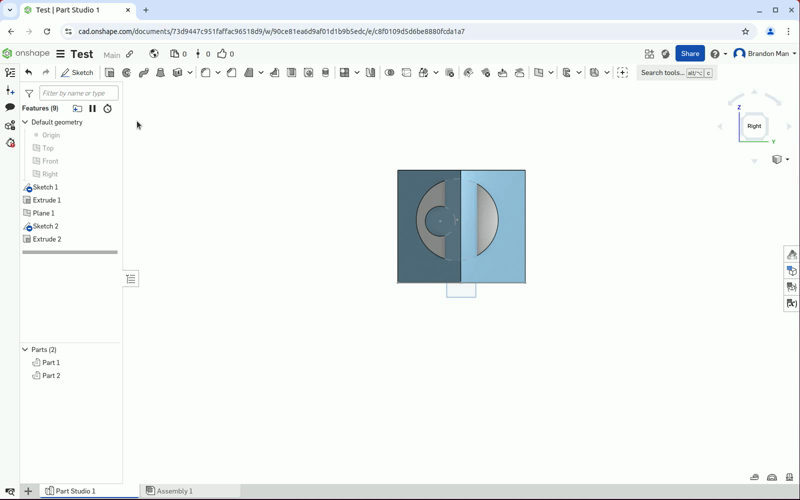
key(right, 2)
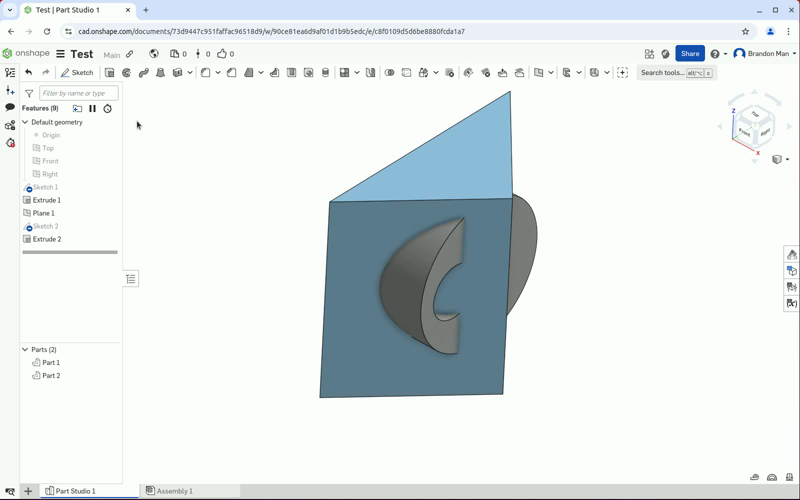
key(down, 2)
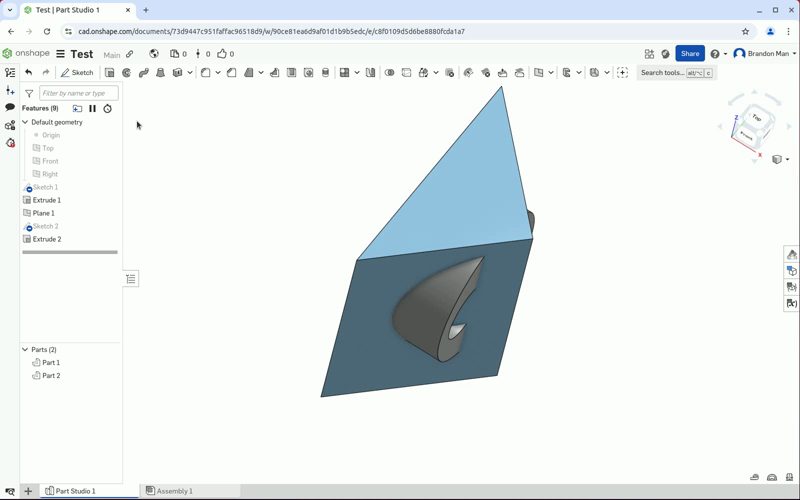
key(up, 2)
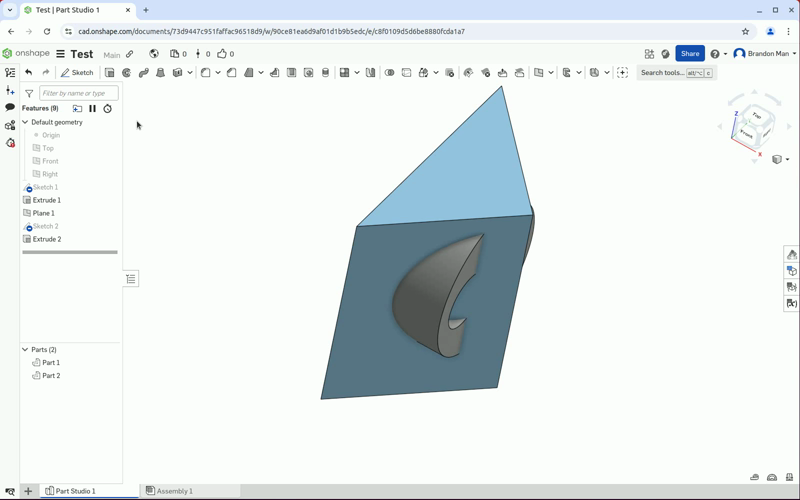
key(left, 2)
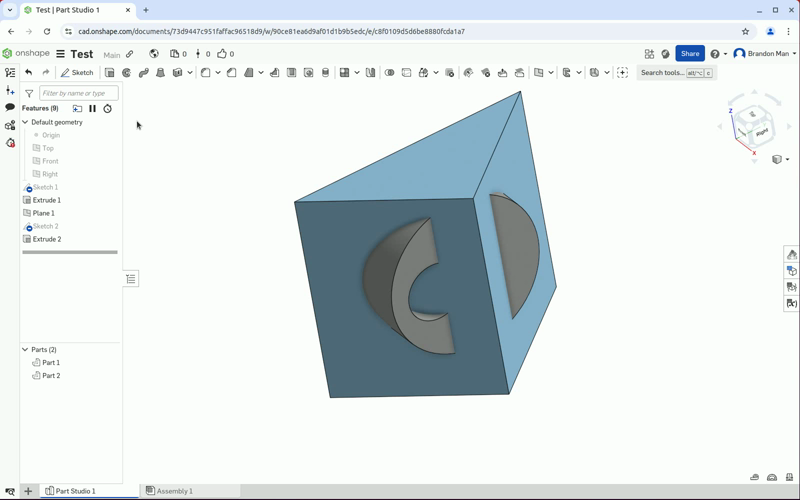
mouse_move(73, 189)
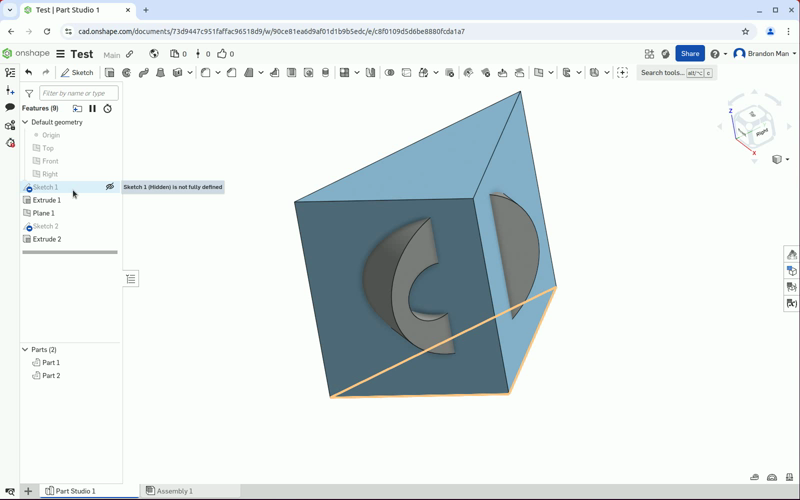
click(73, 189)